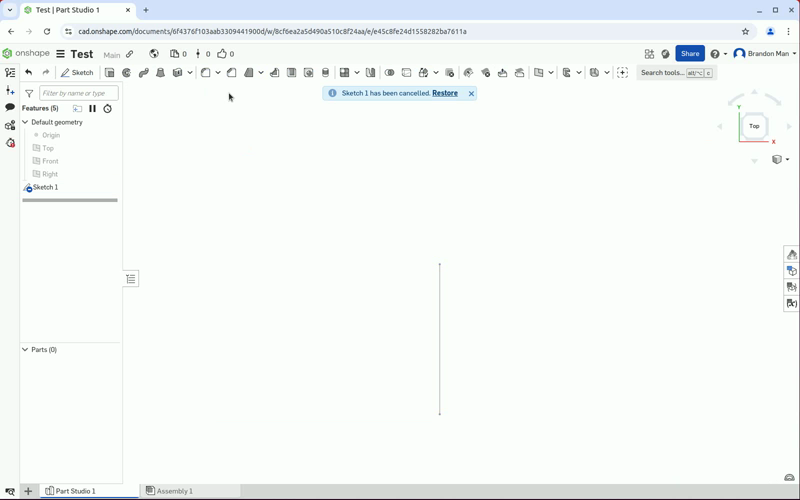
key(shift+h)
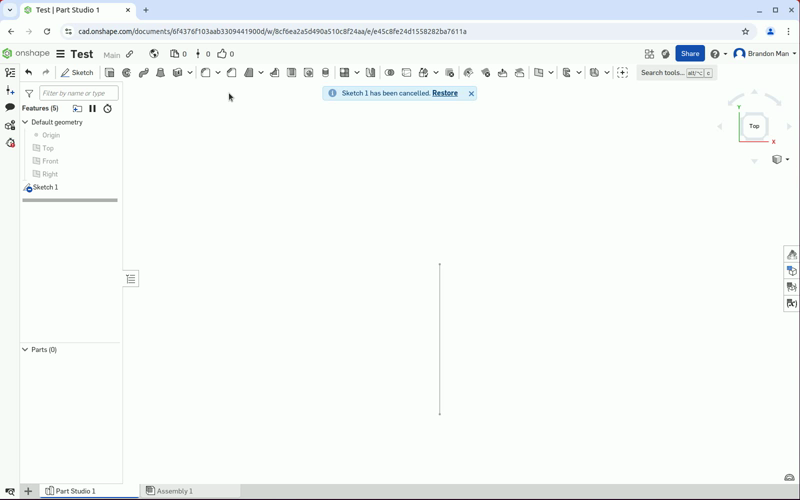
key(shift+s)
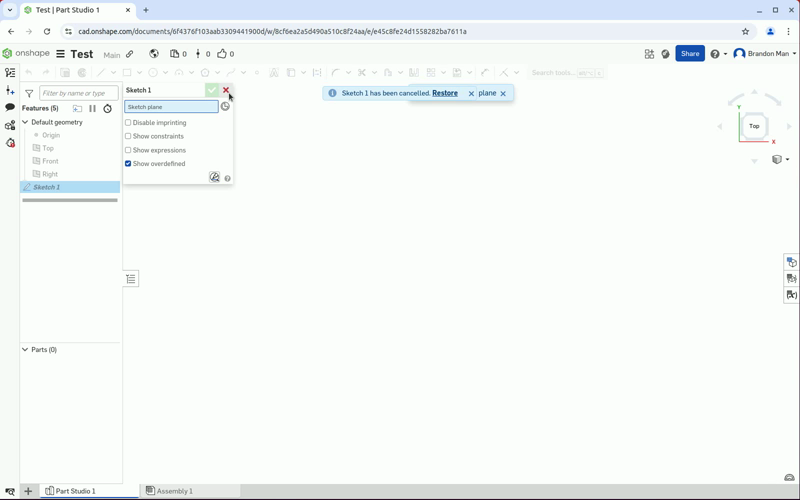
mouse_move(73, 150)
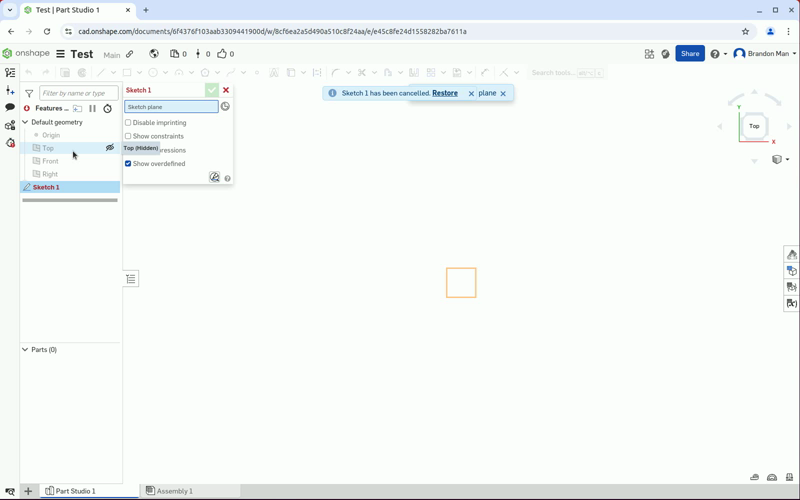
click(73, 150)
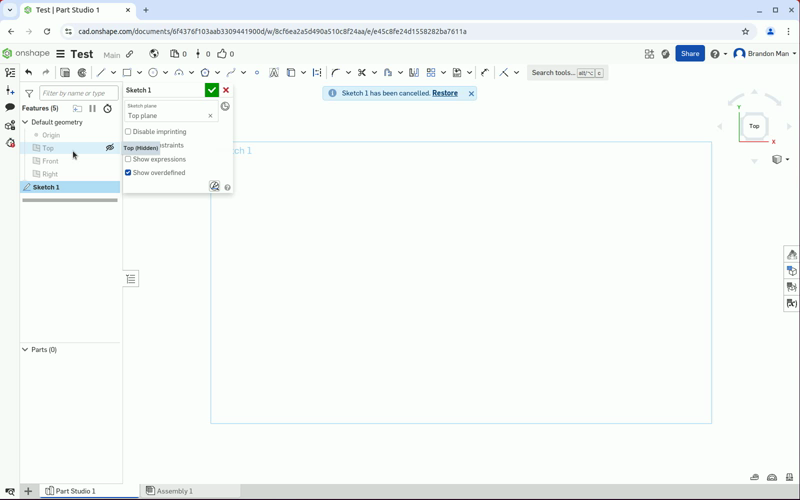
mouse_move(73, 352)
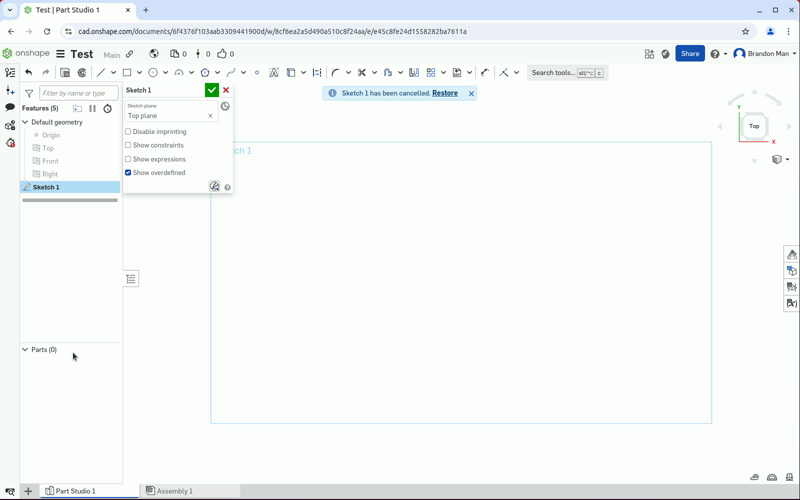
key(y)
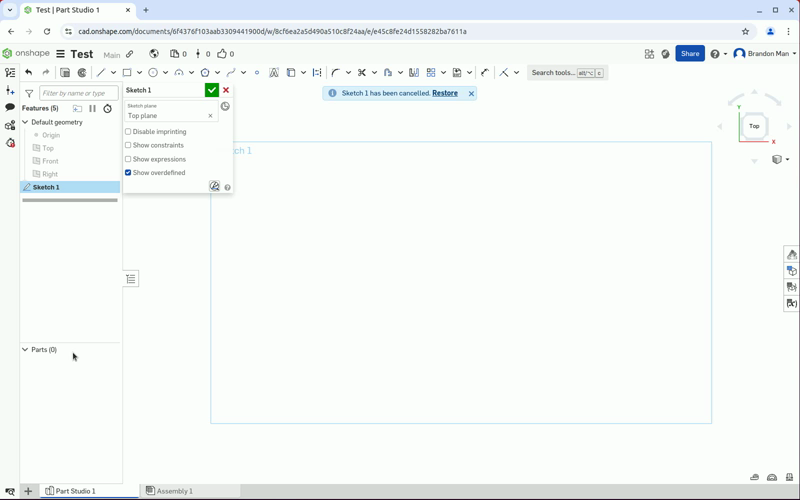
key(l)
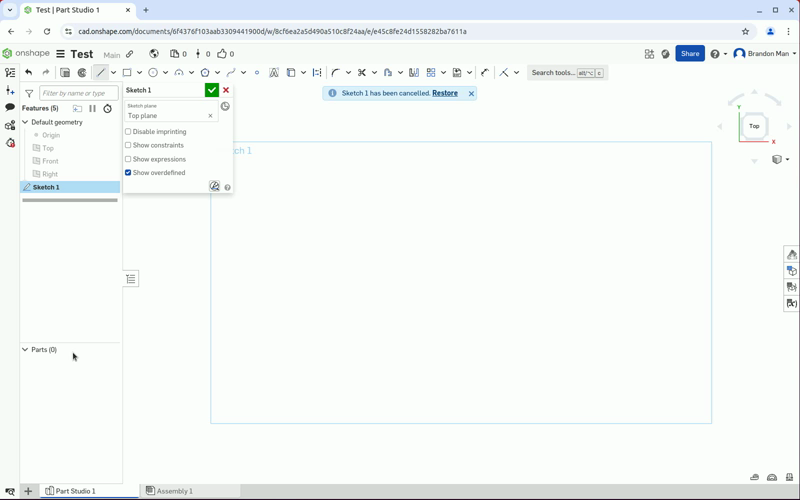
key_down(shift)
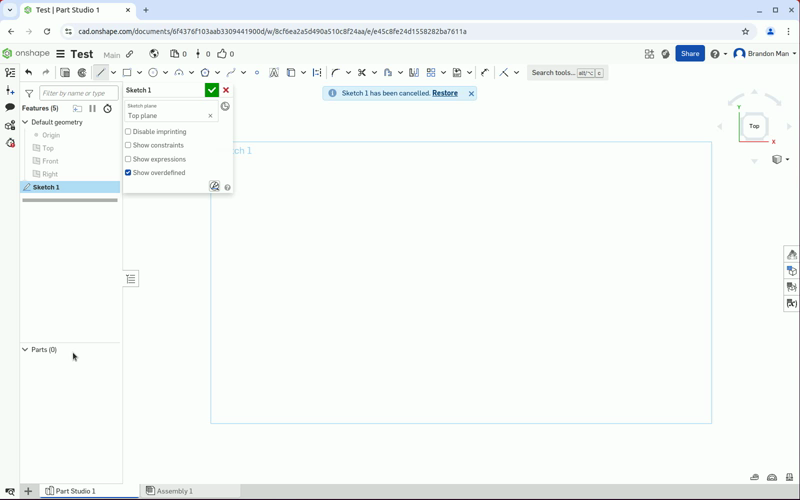
mouse_move(348, 299)
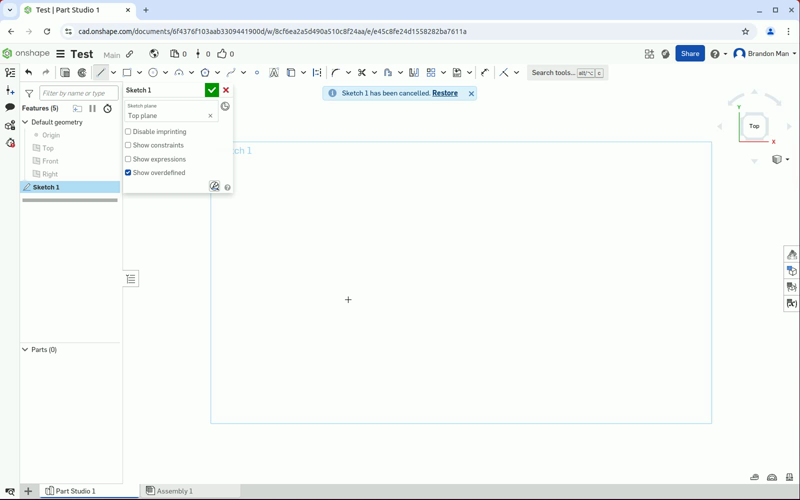
click(348, 299)
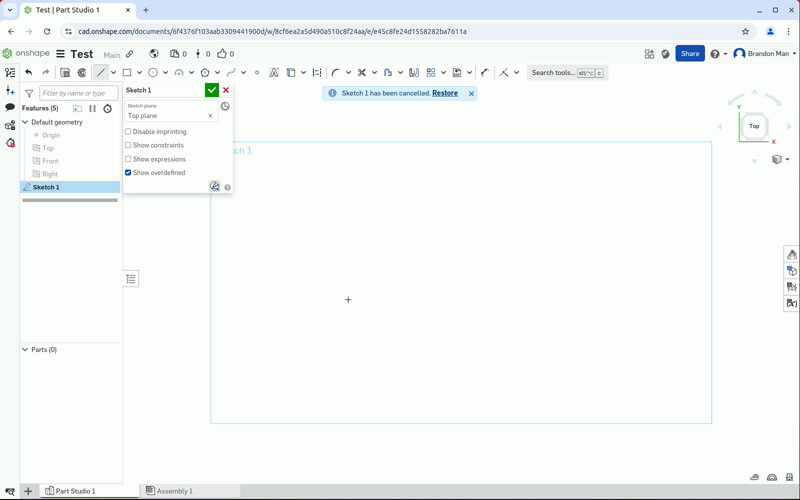
key_up(shift)
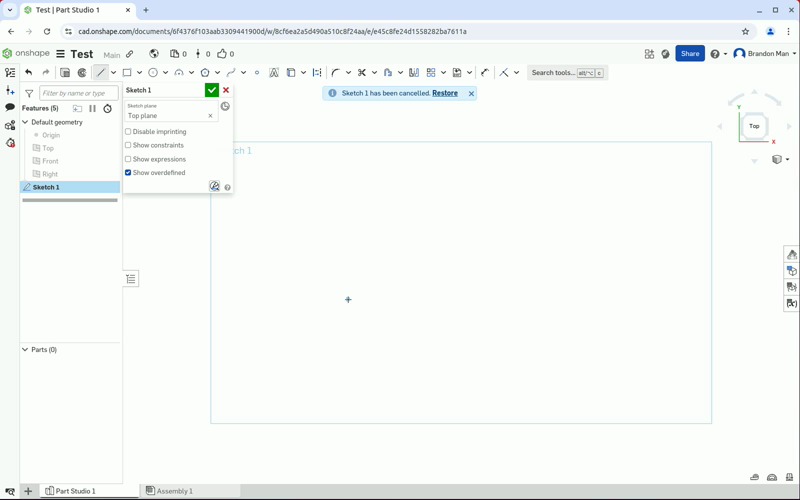
key_down(shift)
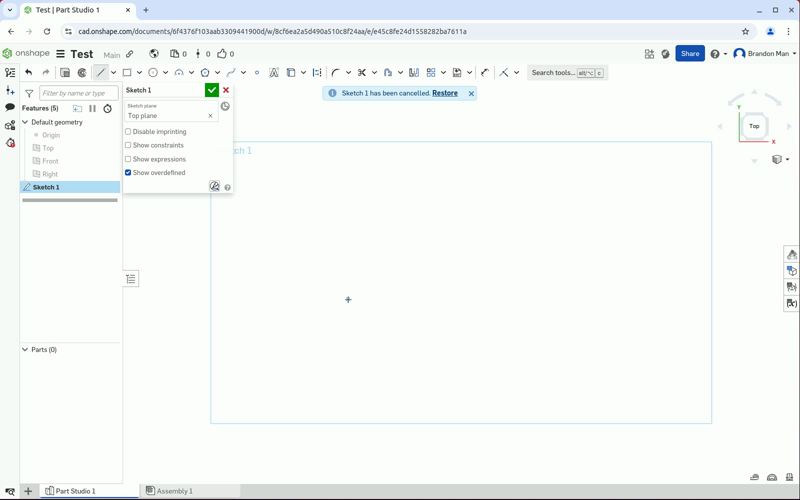
mouse_move(470, 299)
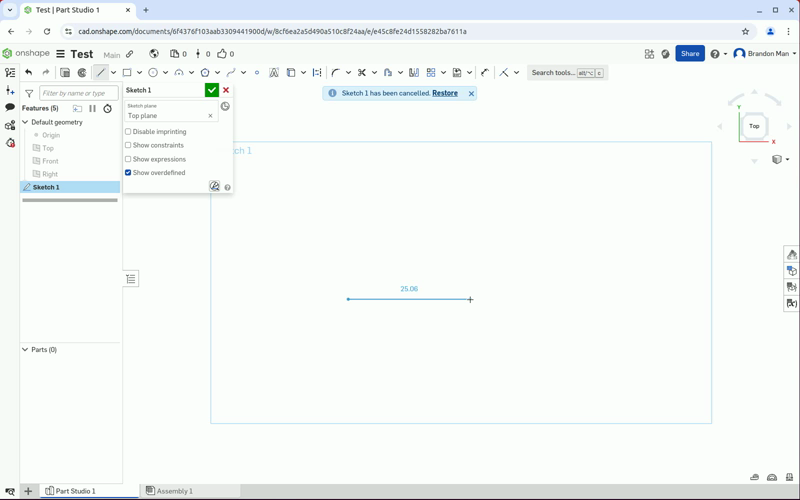
click(470, 299)
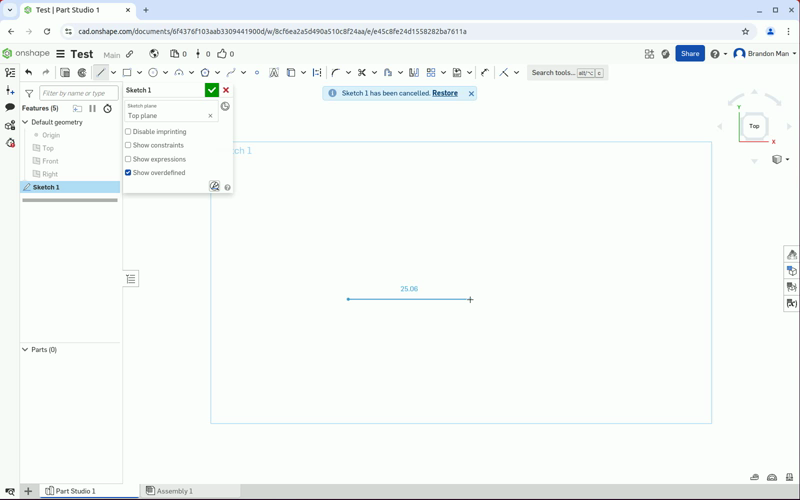
key_up(shift)
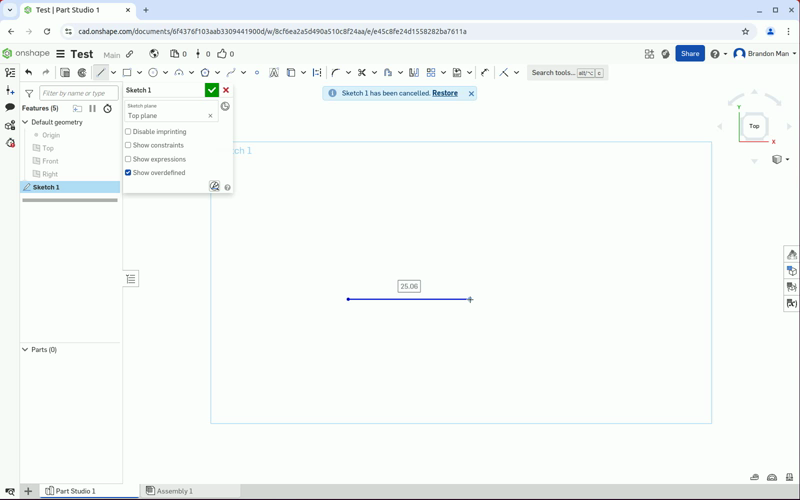
key_down(shift)
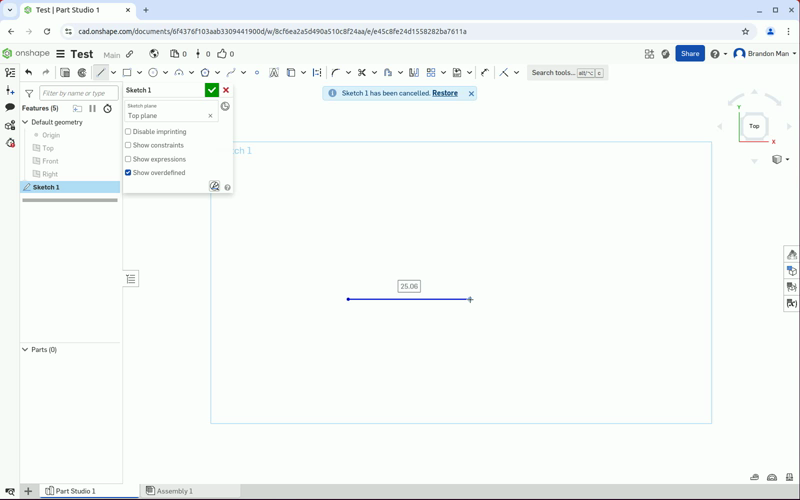
mouse_move(500, 299)
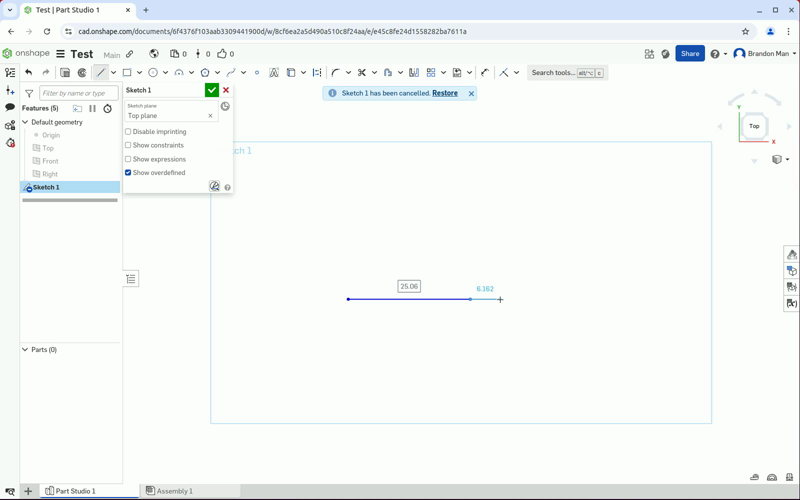
mouse_move(470, 268)
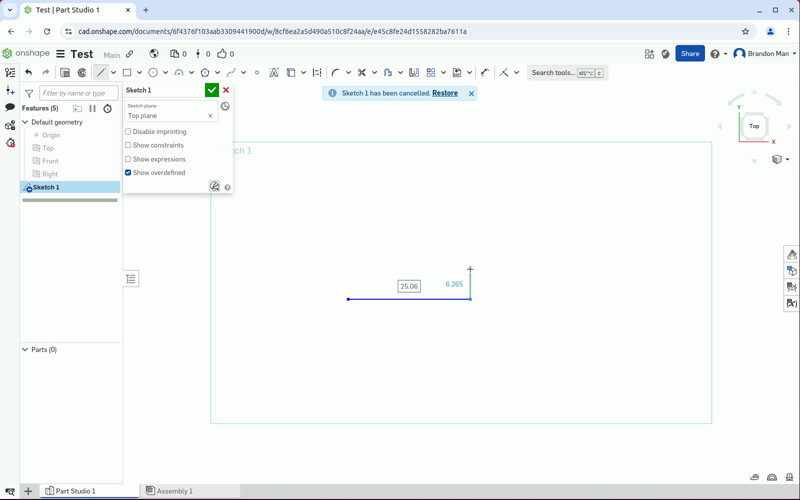
click(470, 268)
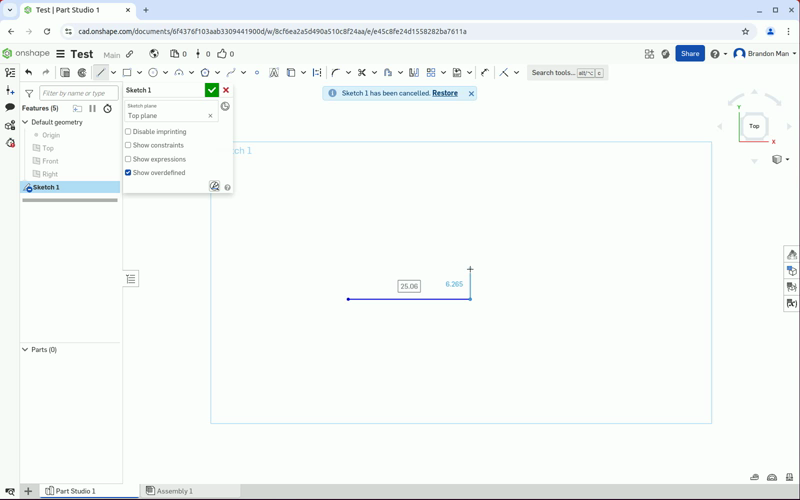
key_up(shift)
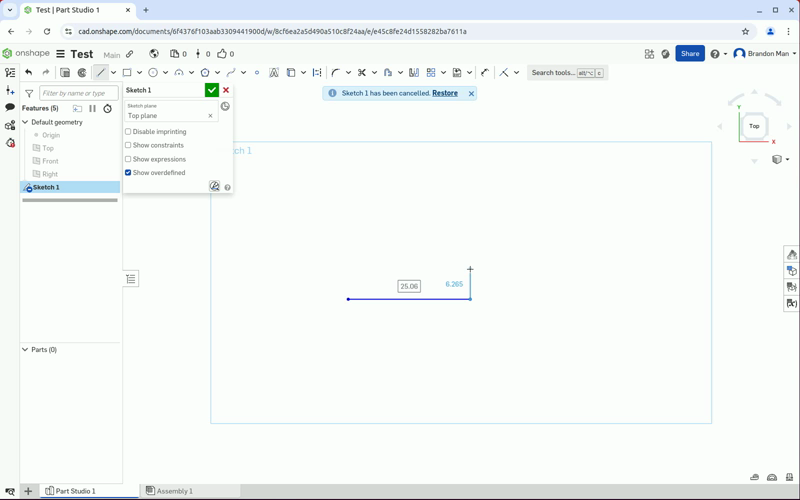
key_down(shift)
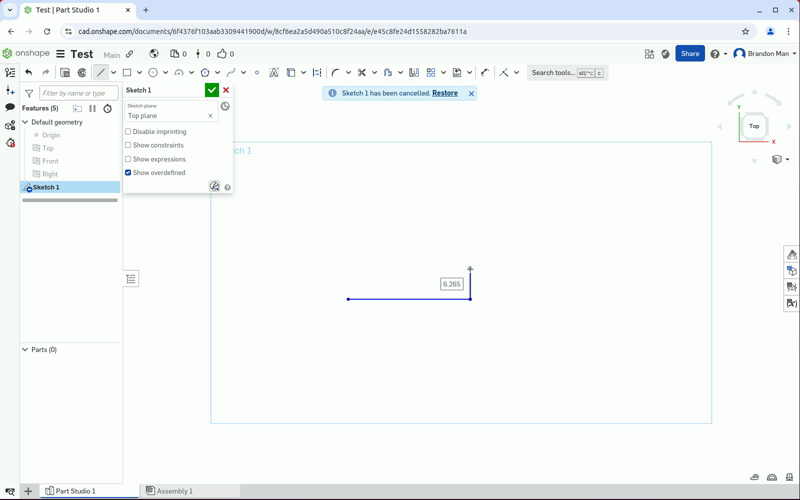
mouse_move(500, 268)
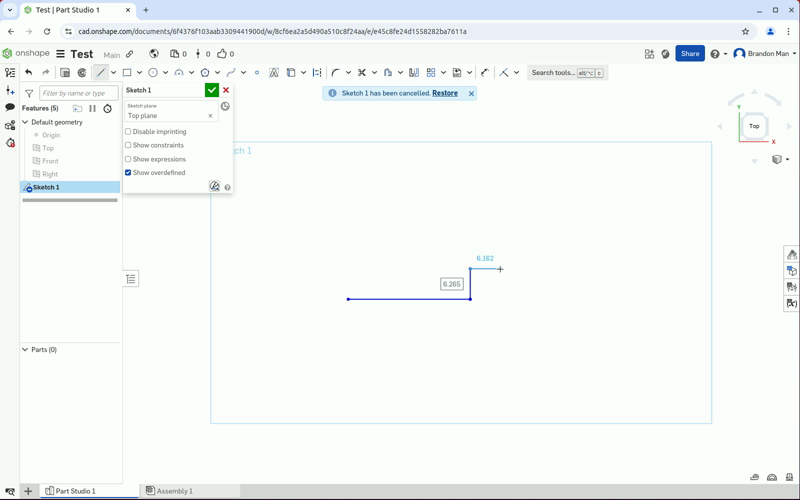
mouse_move(470, 237)
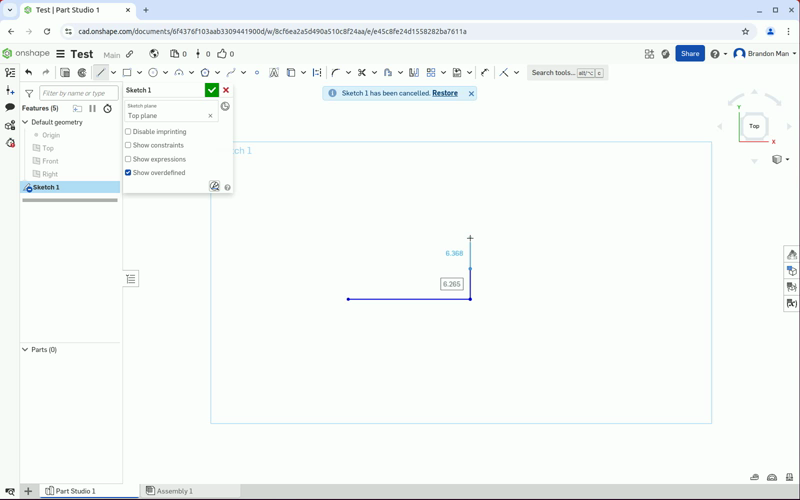
click(470, 237)
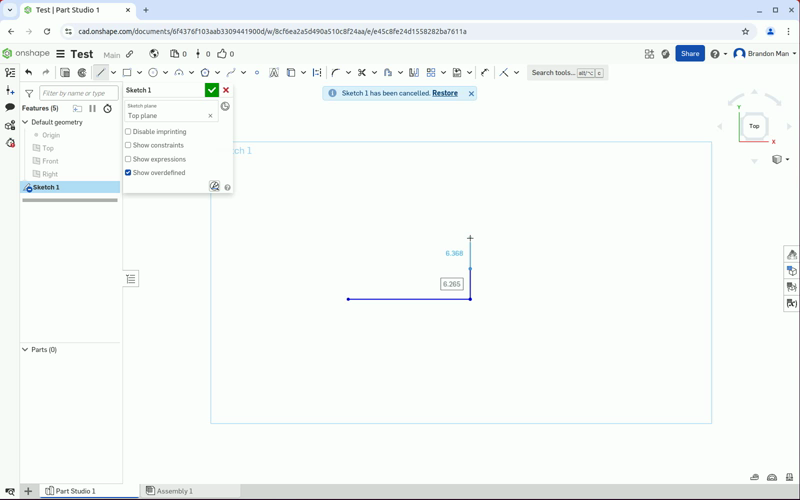
key_up(shift)
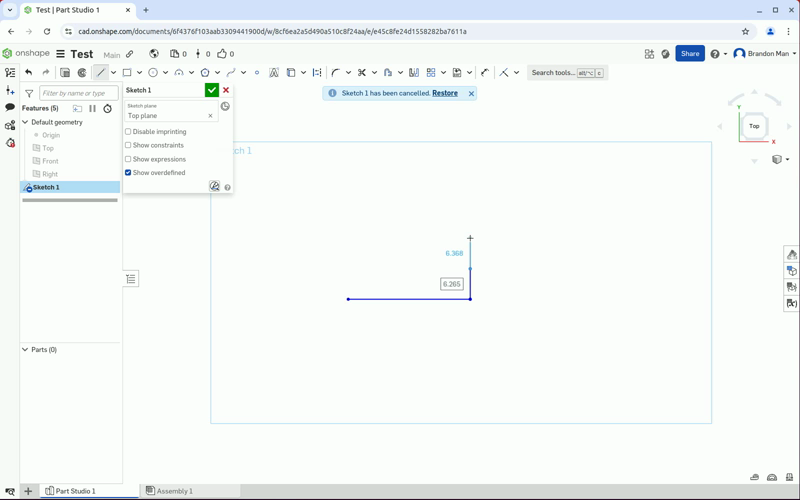
key_down(shift)
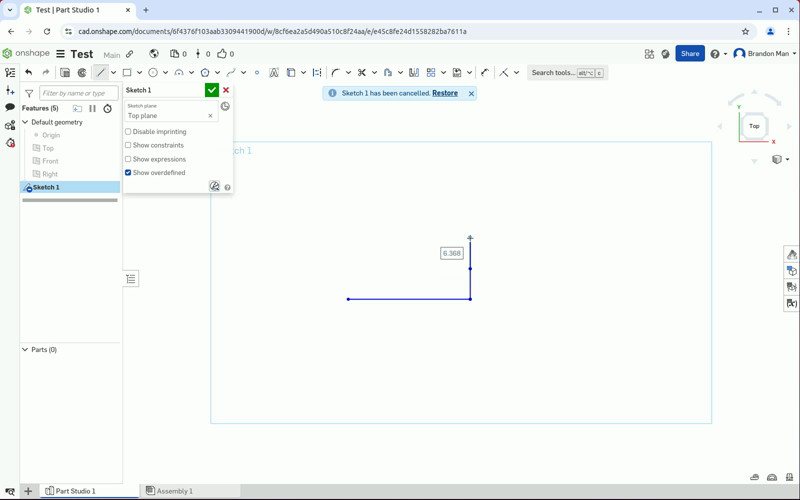
mouse_move(500, 237)
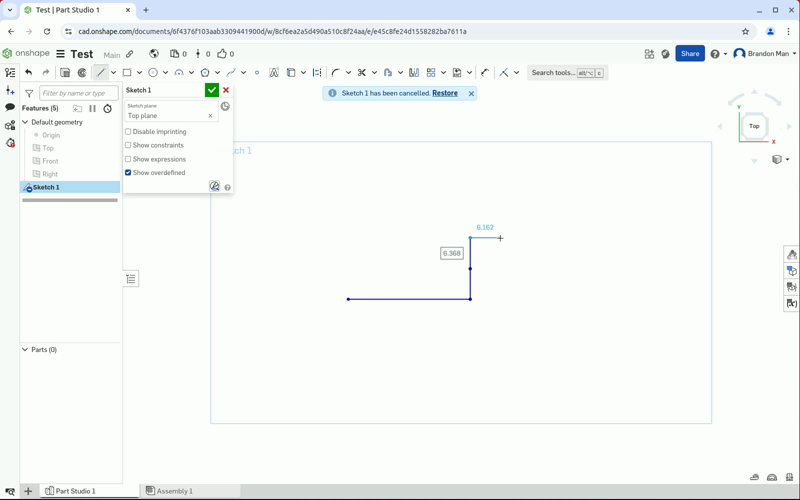
mouse_move(470, 208)
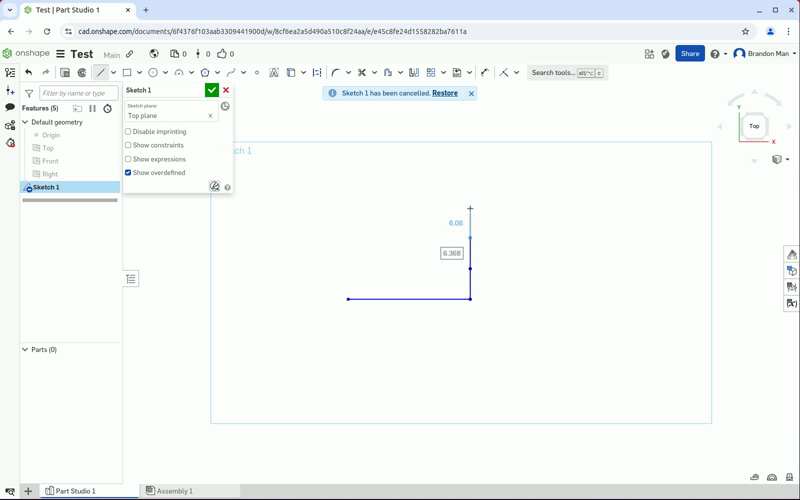
click(470, 208)
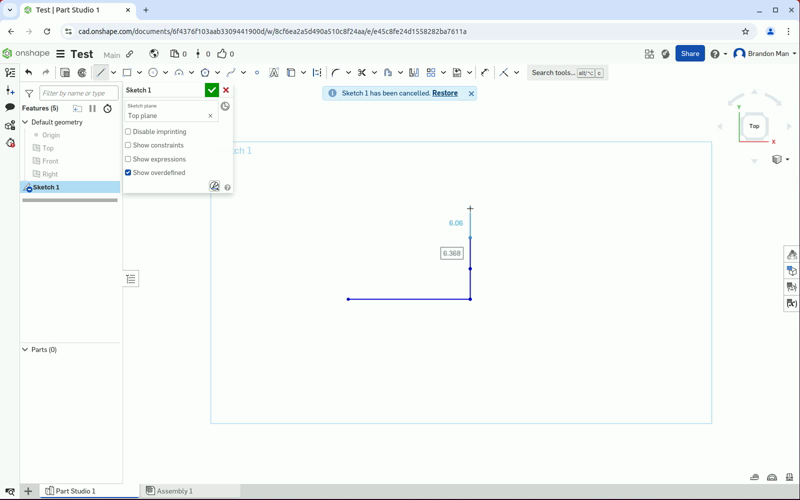
key_up(shift)
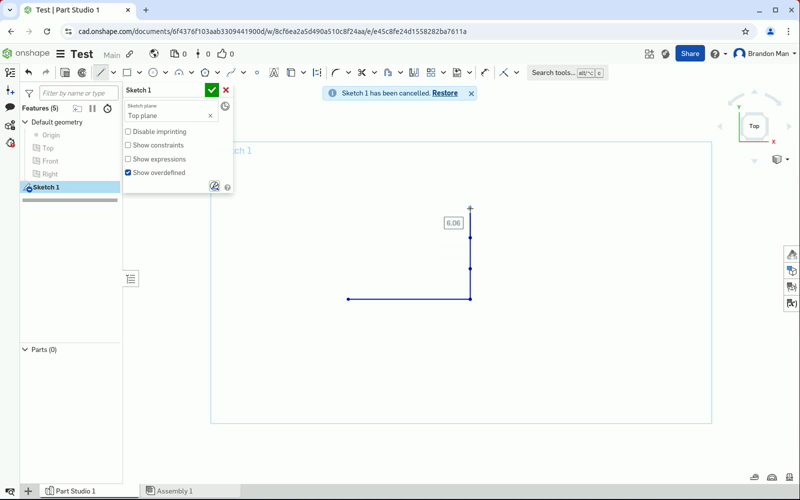
key_down(shift)
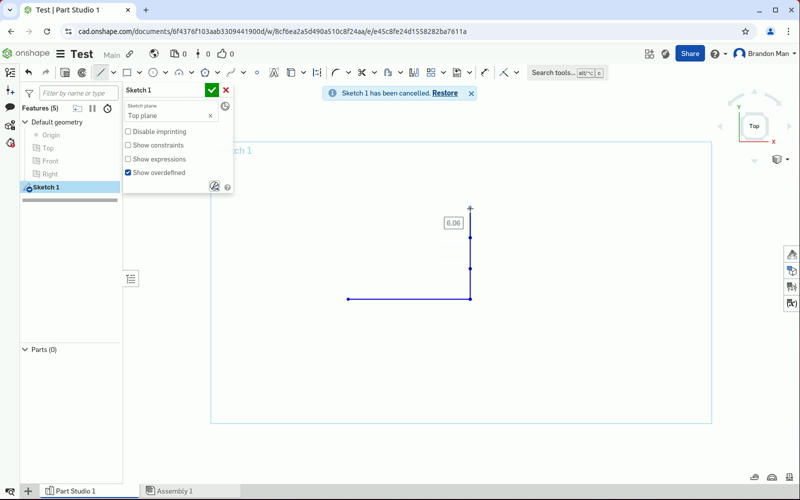
mouse_move(348, 208)
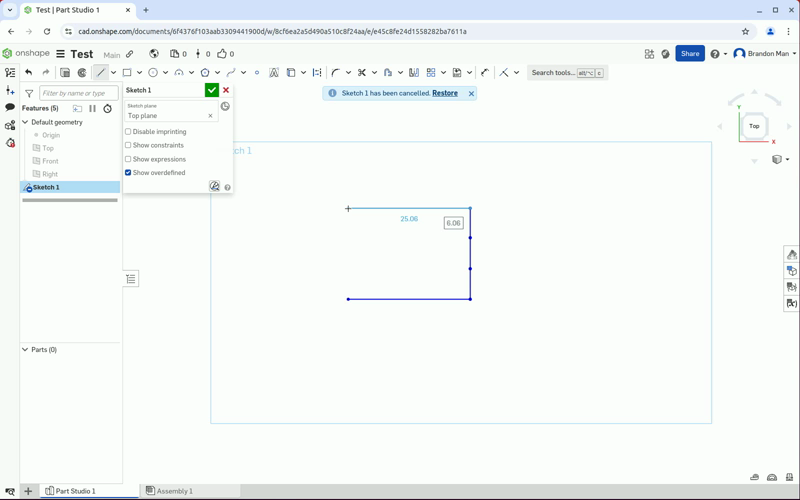
click(348, 208)
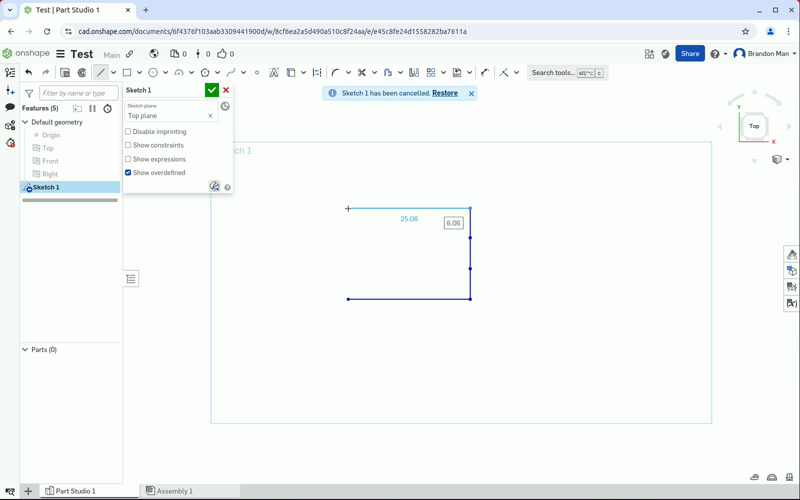
key_up(shift)
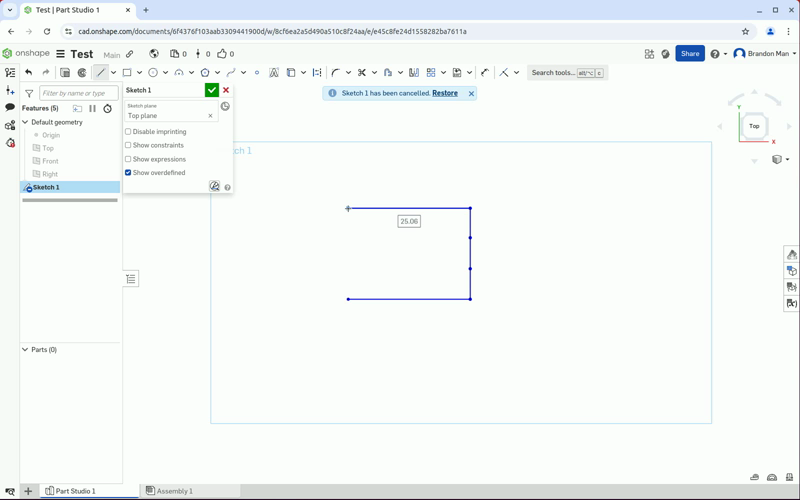
key_down(shift)
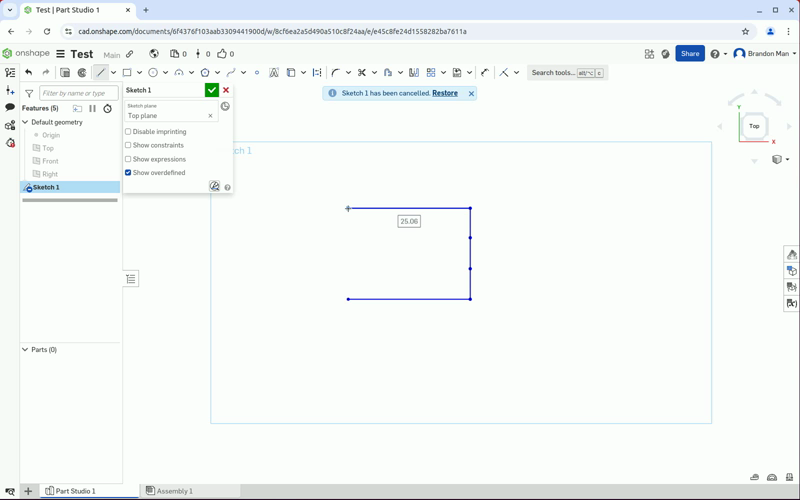
mouse_move(348, 299)
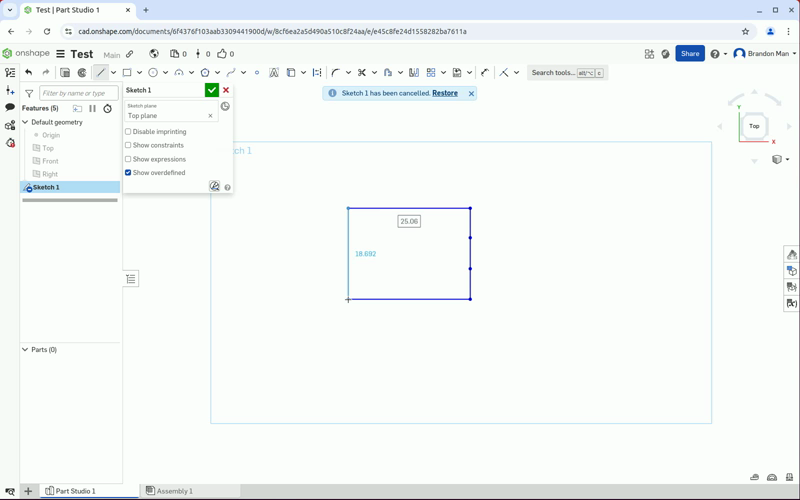
key_up(shift)
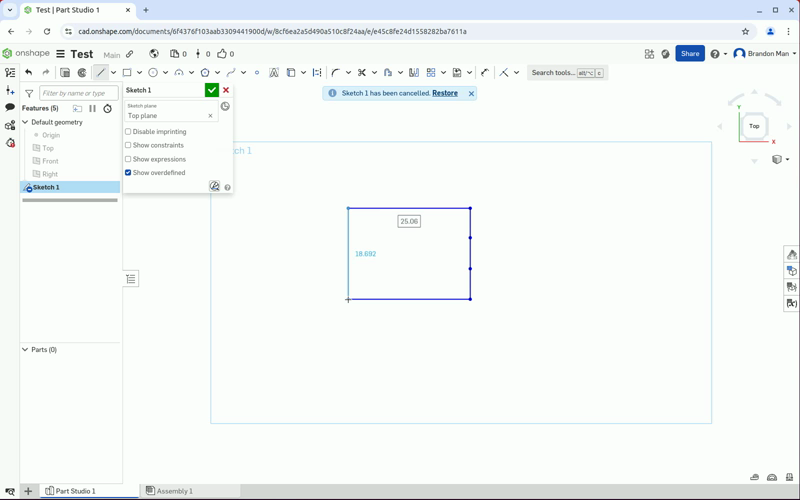
click(348, 299)
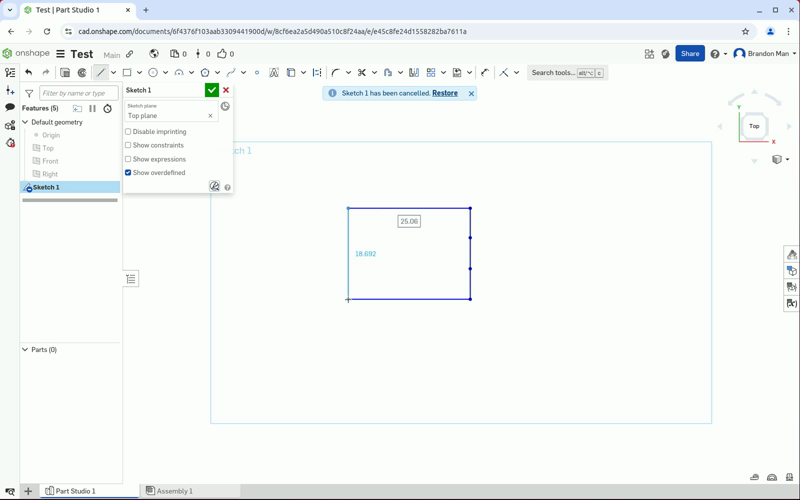
key(esc)
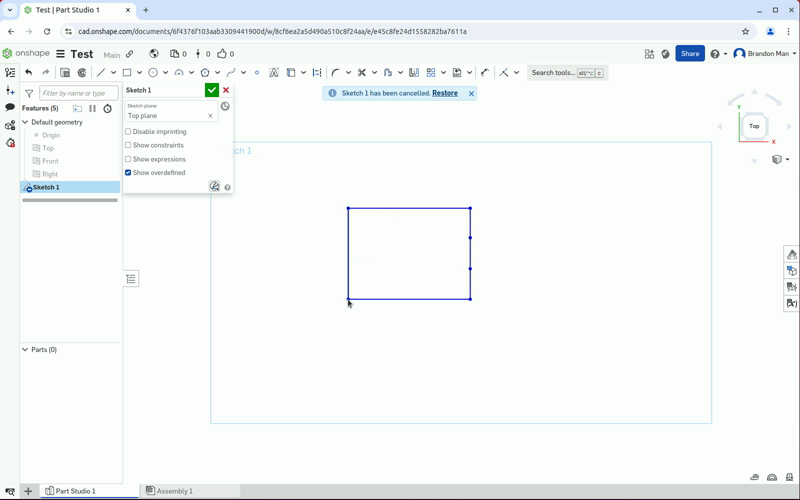
mouse_move(404, 284)
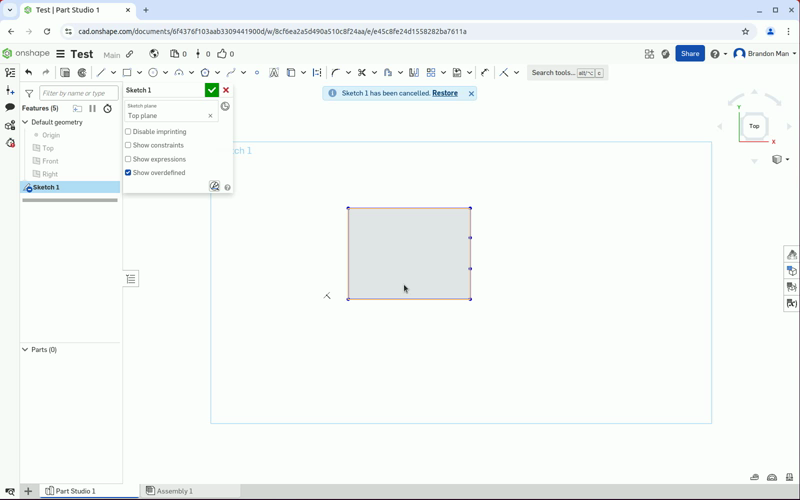
click(404, 284)
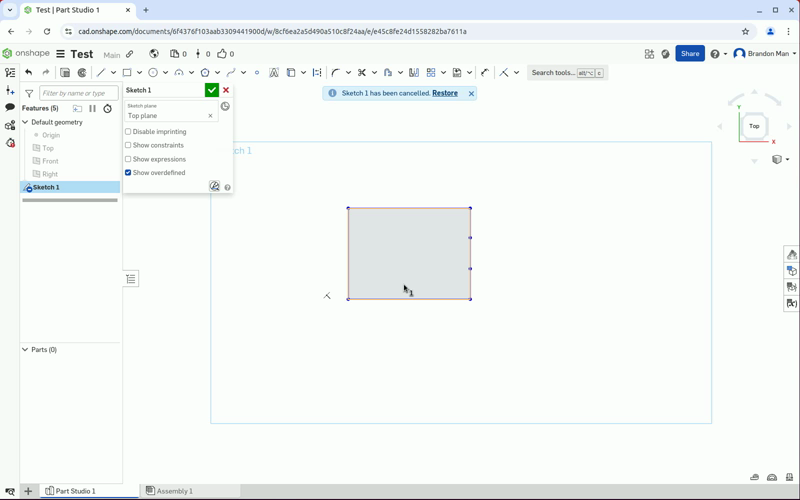
mouse_move(73, 352)
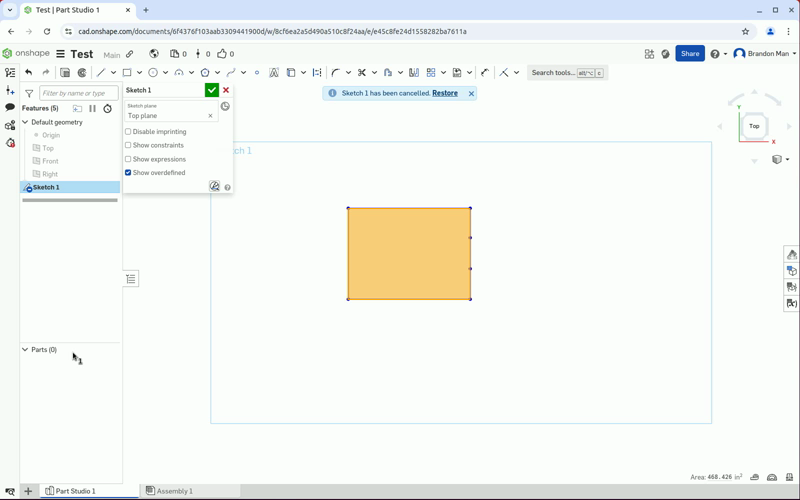
key(shift+y)
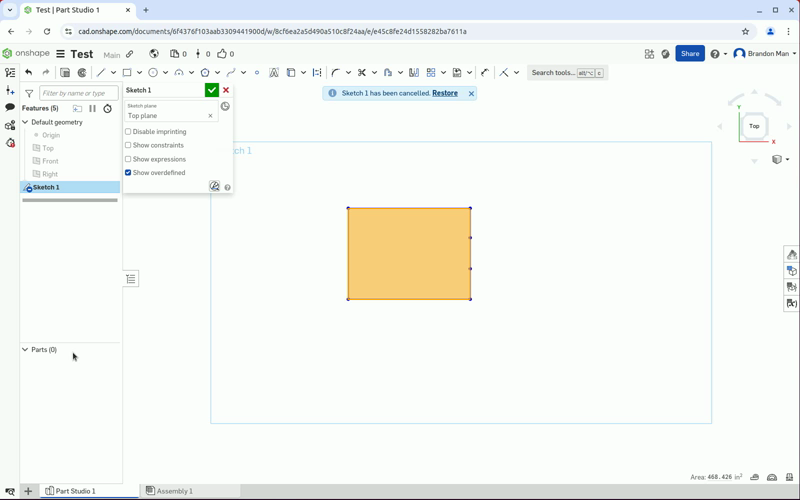
key(shift+e)
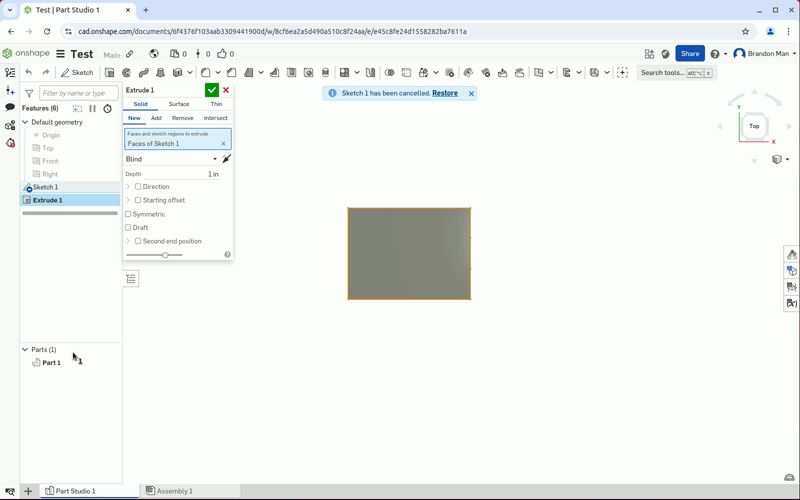
mouse_move(143, 106)
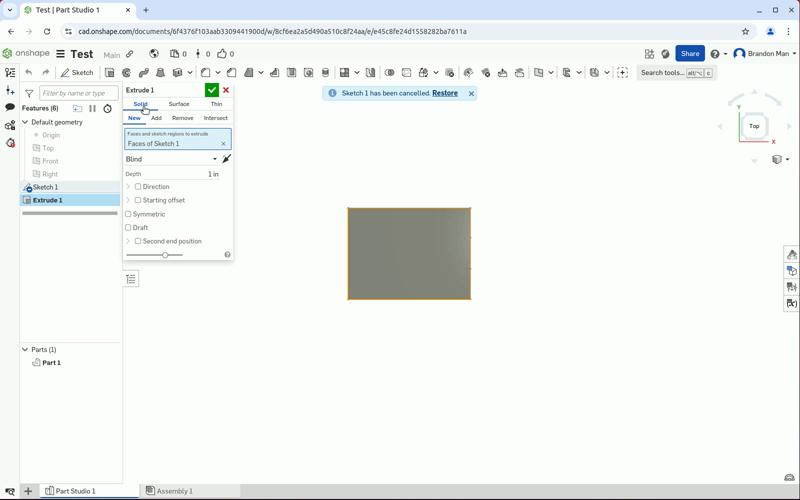
click(143, 106)
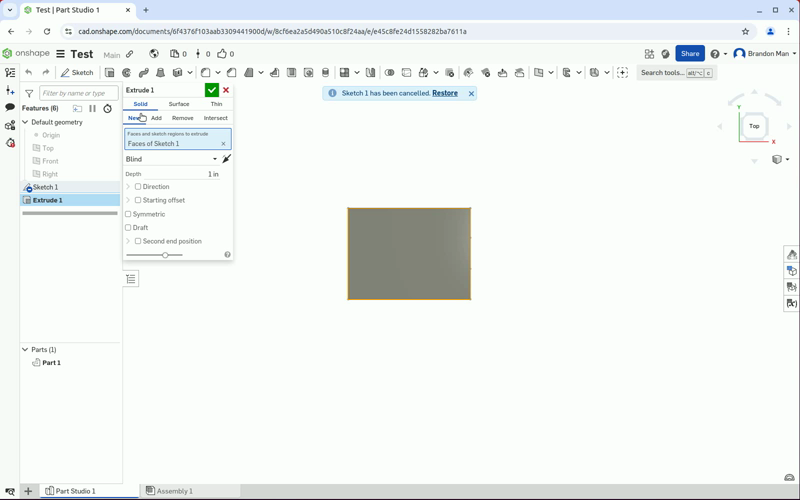
mouse_move(137, 120)
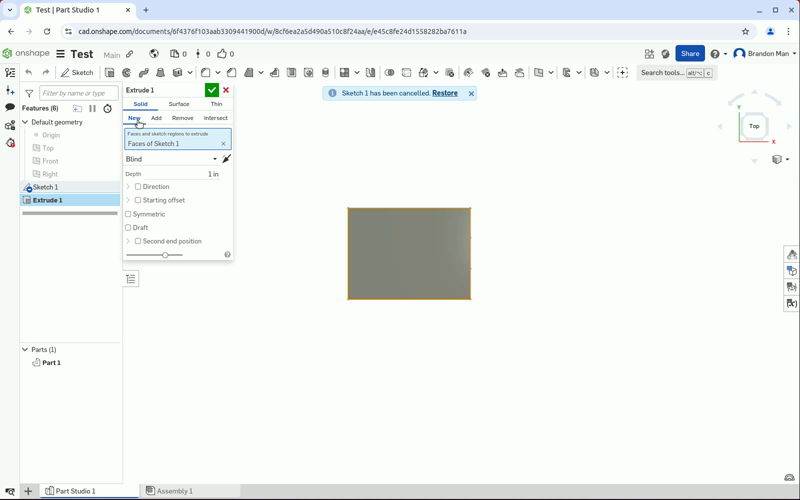
click(137, 120)
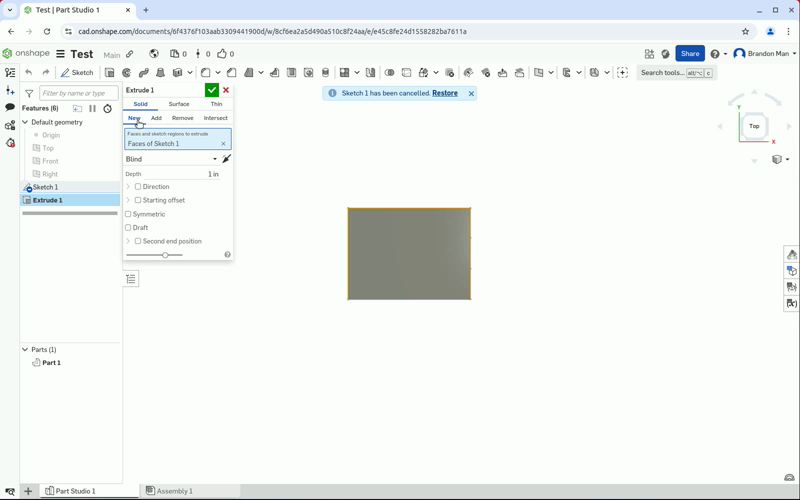
key(tab, 4)
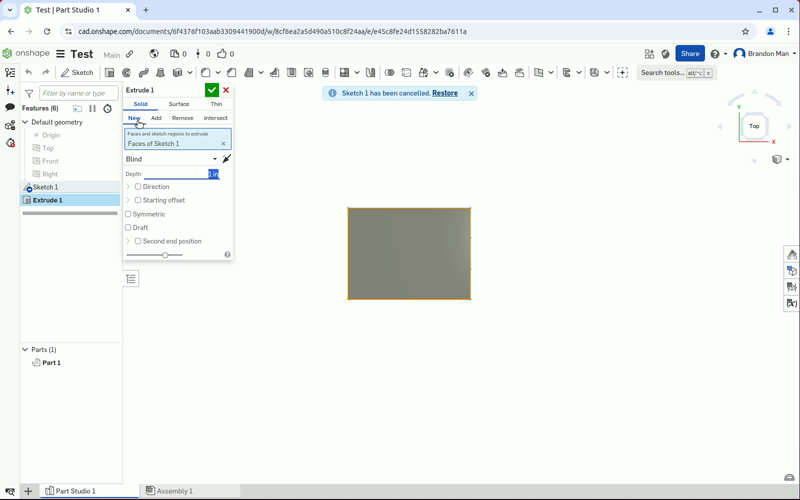
text(12.517)
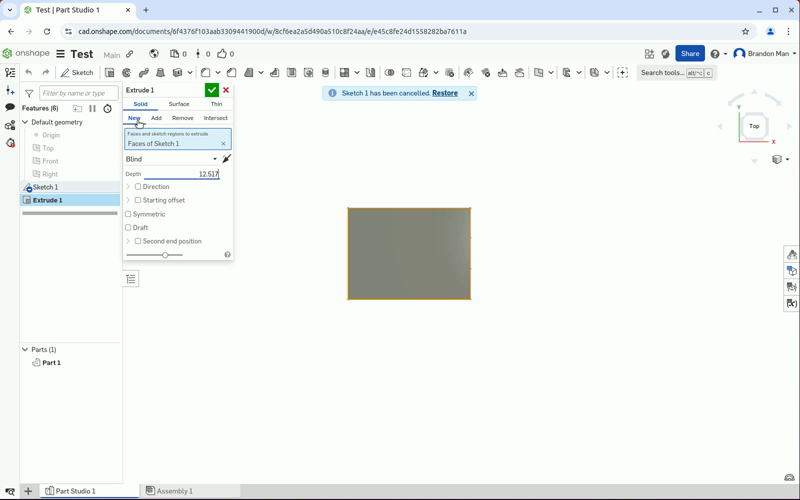
key(enter)
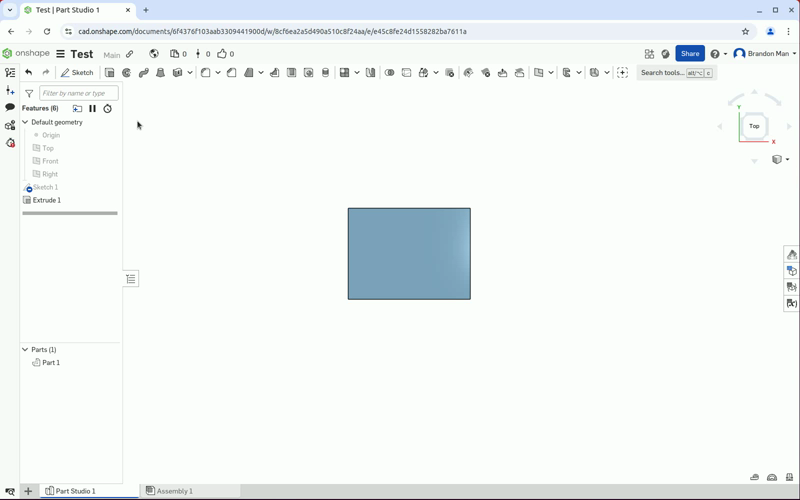
key(shift+h)
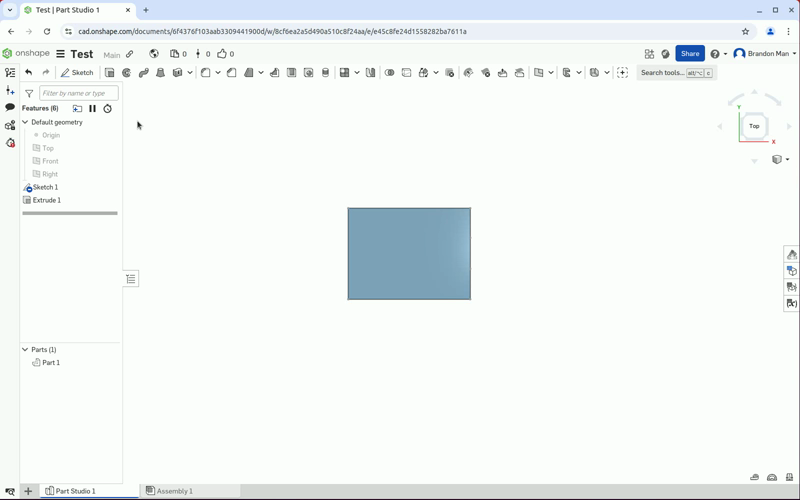
key(shift+h)
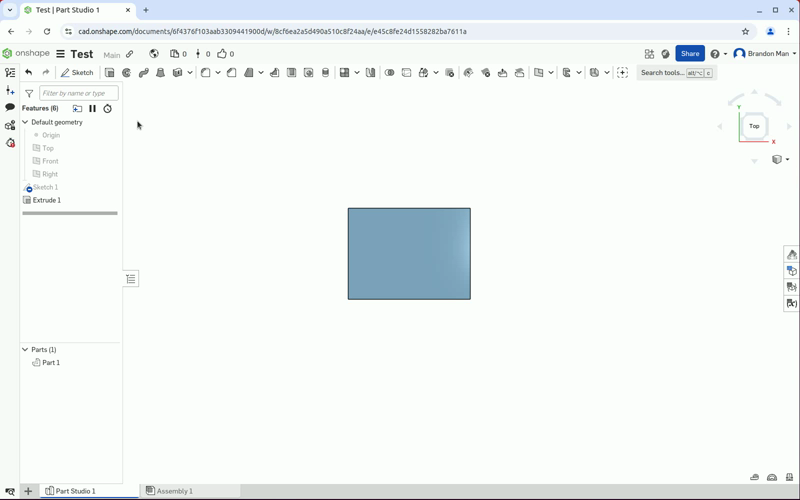
mouse_move(73, 189)
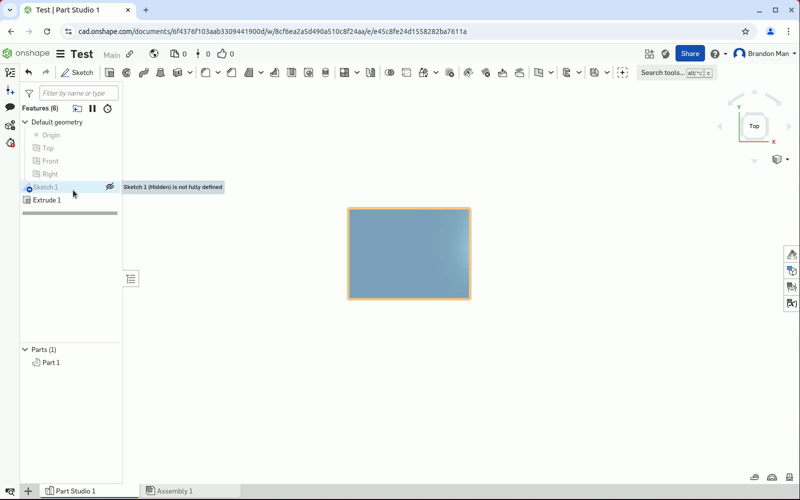
click(73, 189)
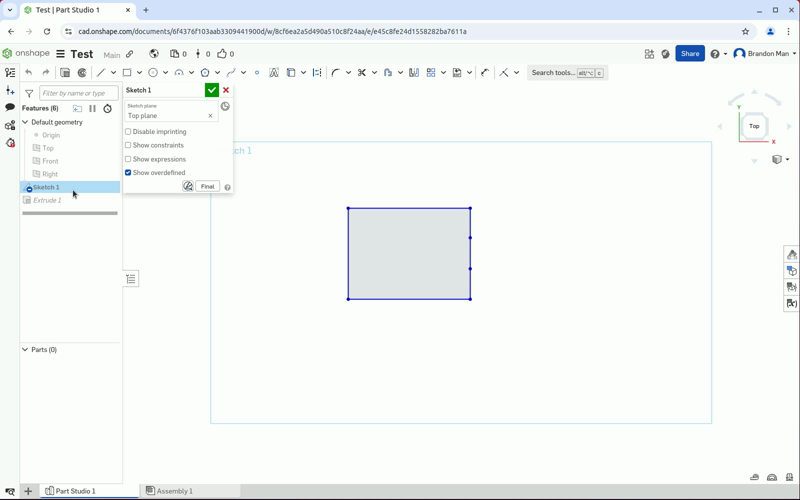
mouse_move(229, 92)
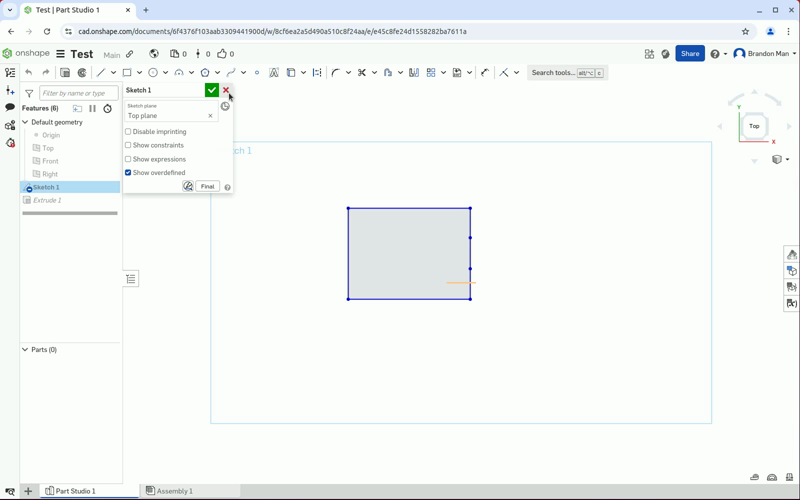
click(229, 92)
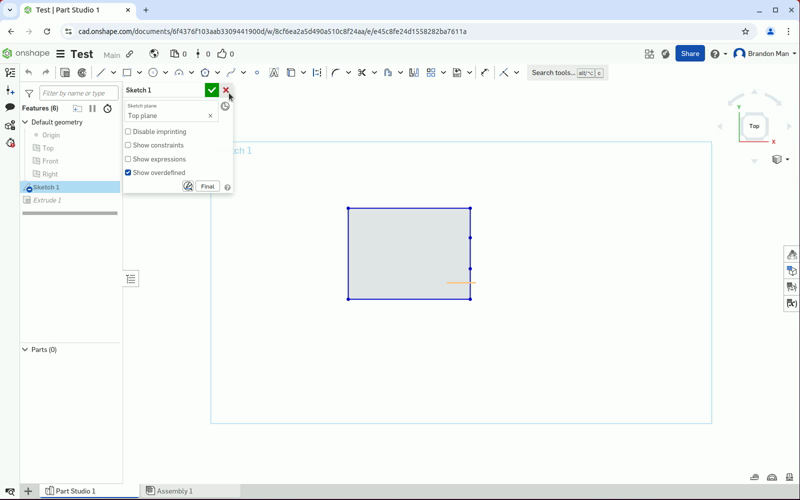
key(shift+s)
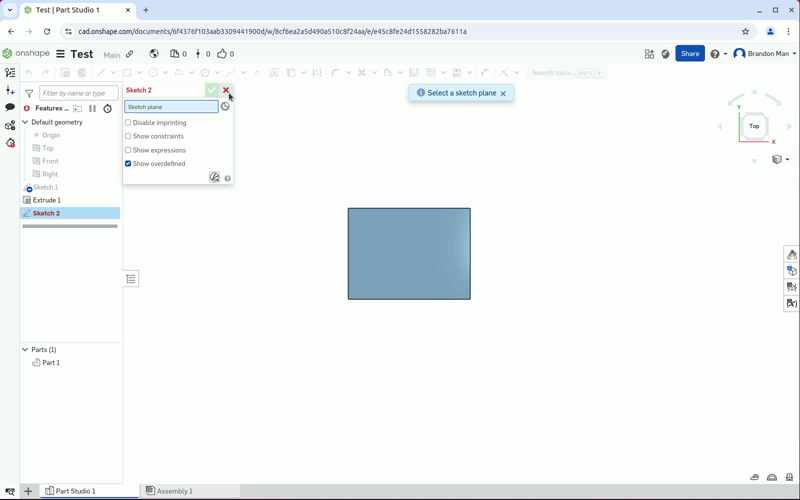
mouse_move(73, 150)
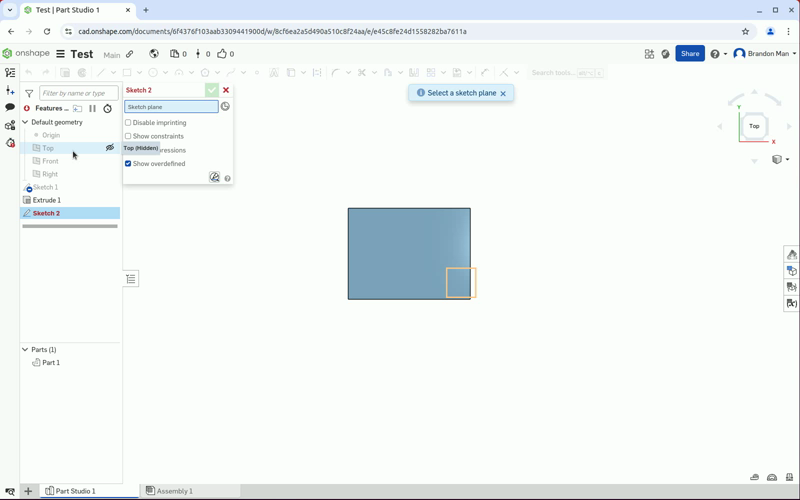
click(73, 150)
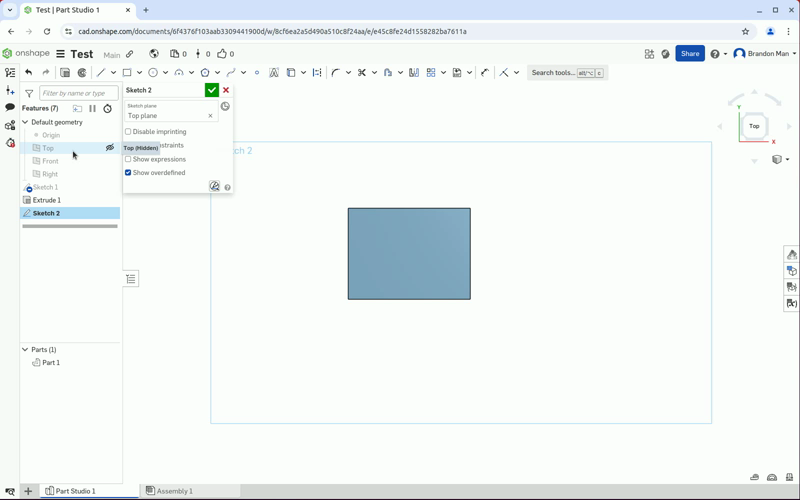
mouse_move(73, 352)
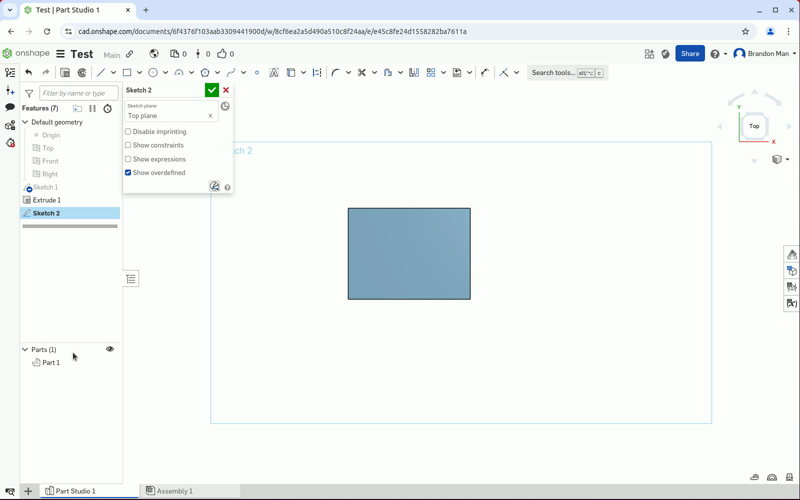
key(y)
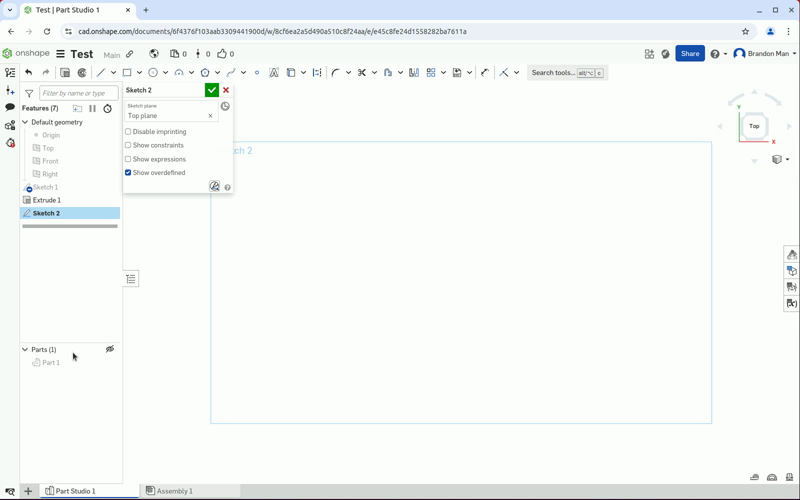
key(l)
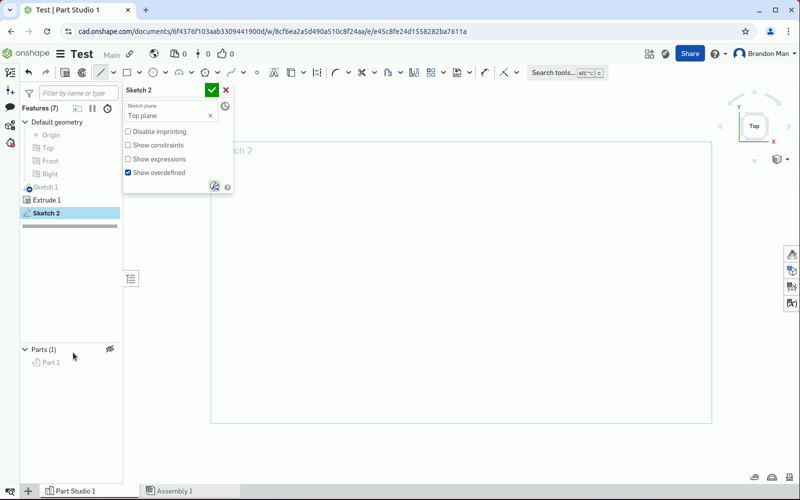
key_down(shift)
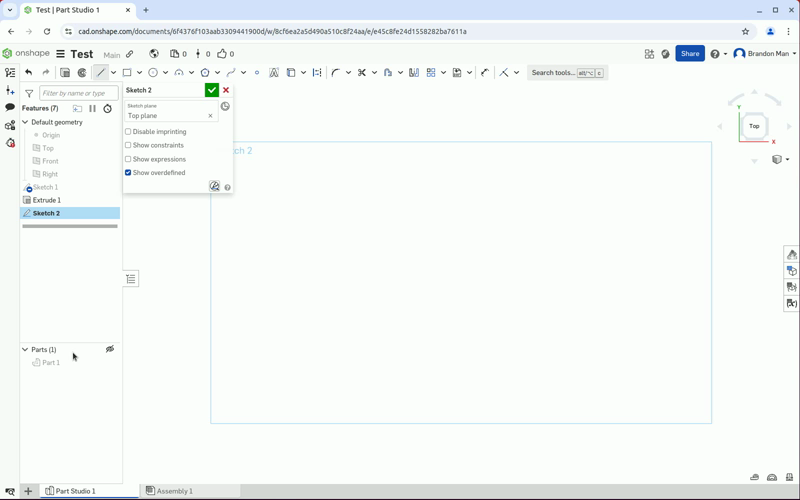
mouse_move(470, 268)
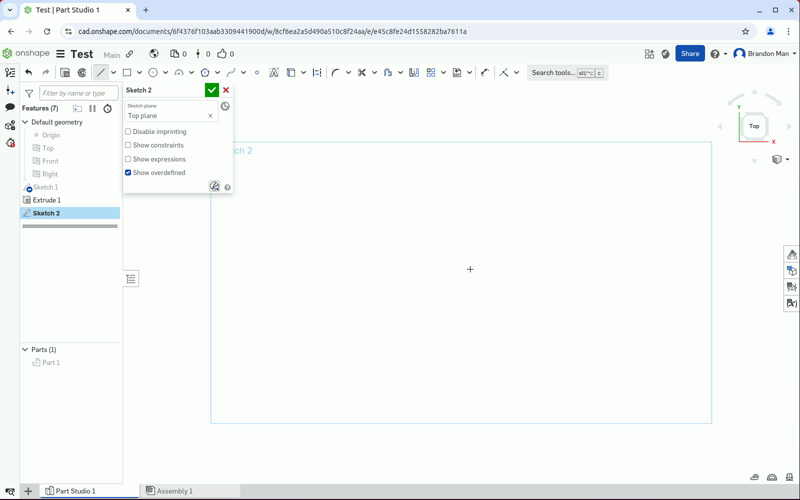
click(470, 268)
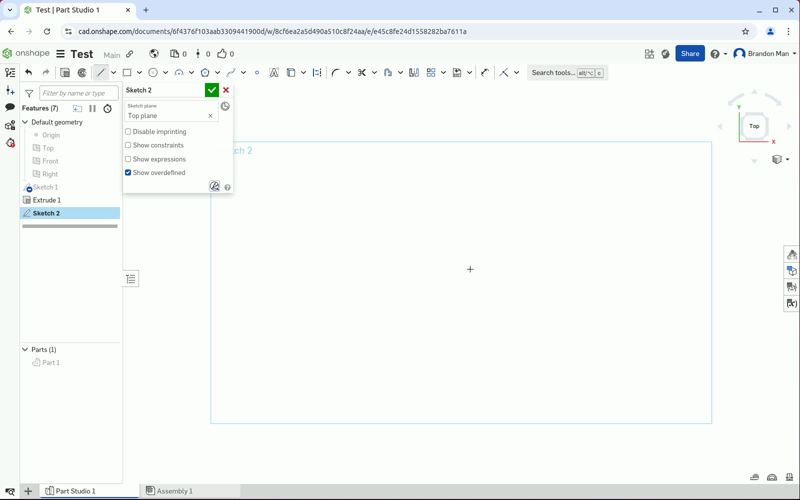
key_up(shift)
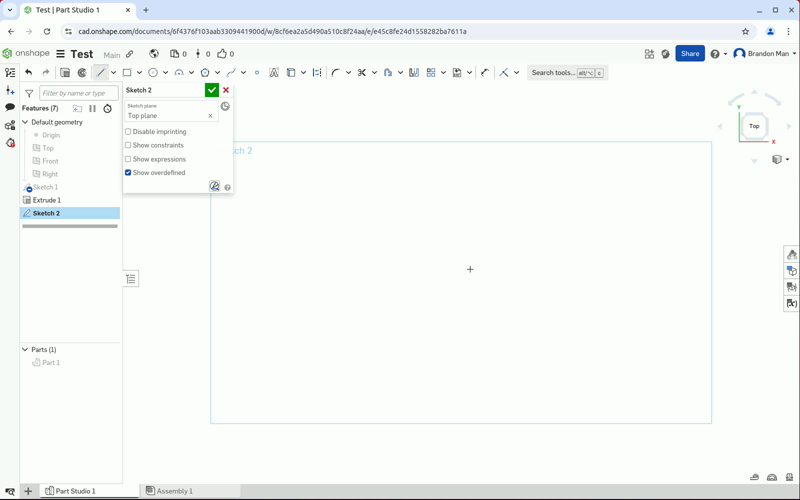
key_down(shift)
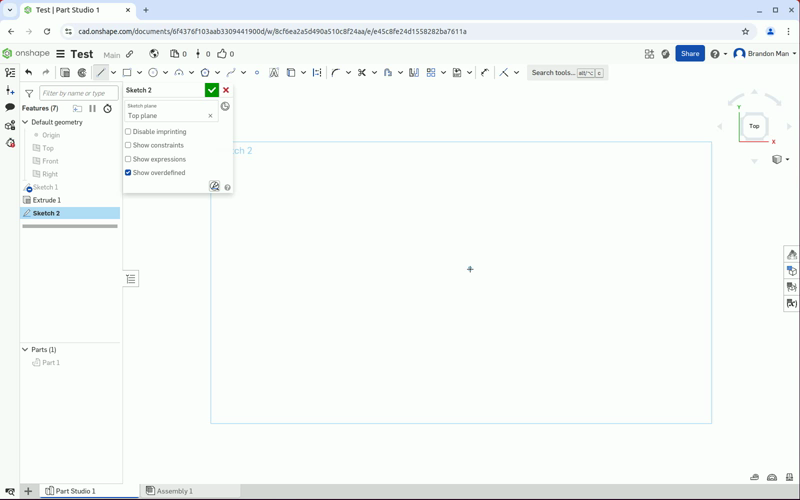
mouse_move(531, 300)
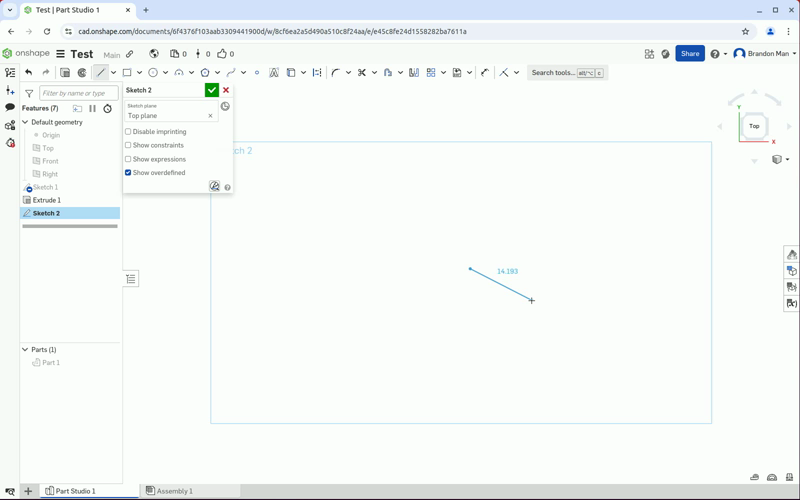
click(531, 300)
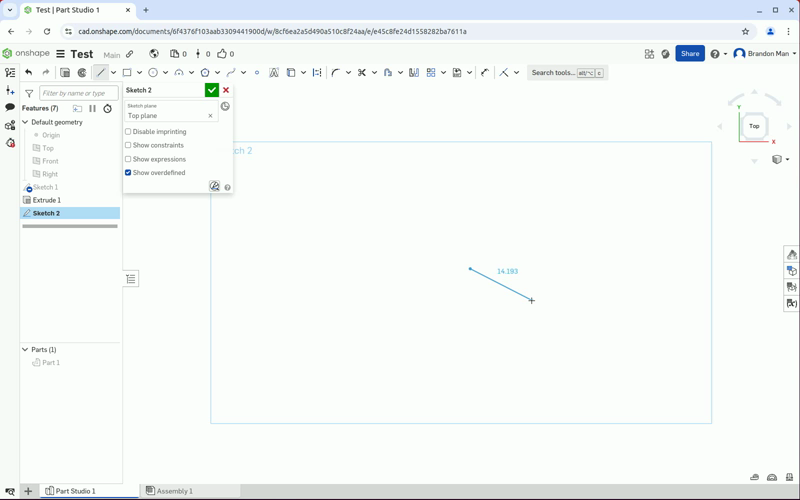
key_up(shift)
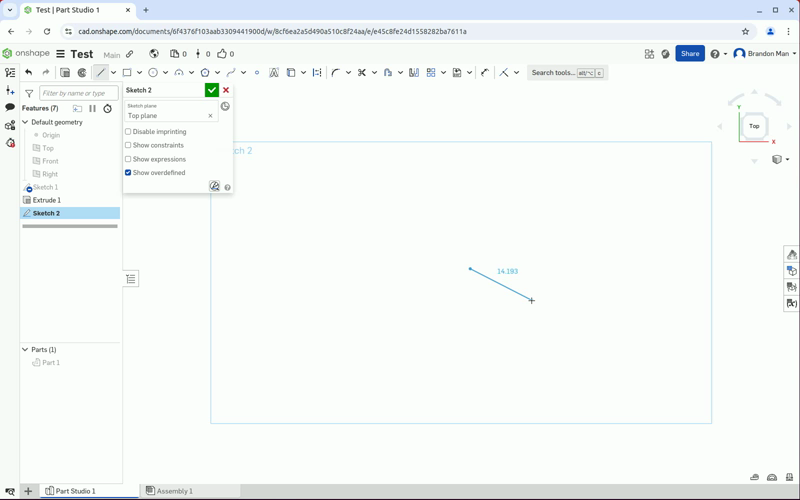
key_down(shift)
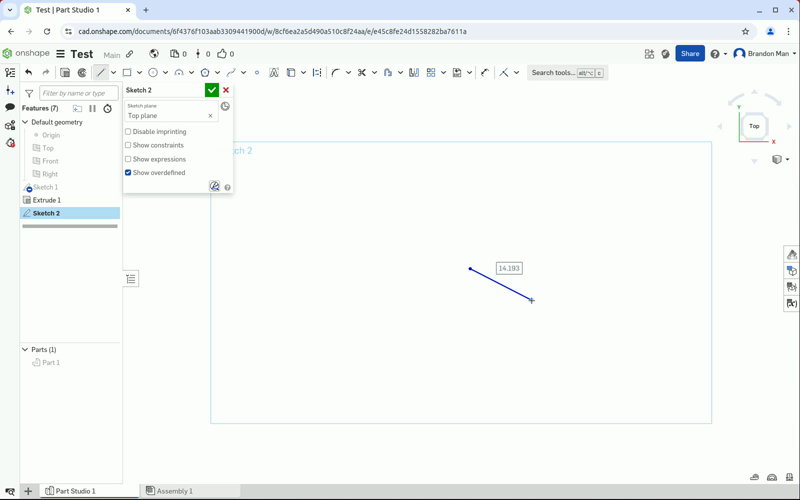
mouse_move(531, 207)
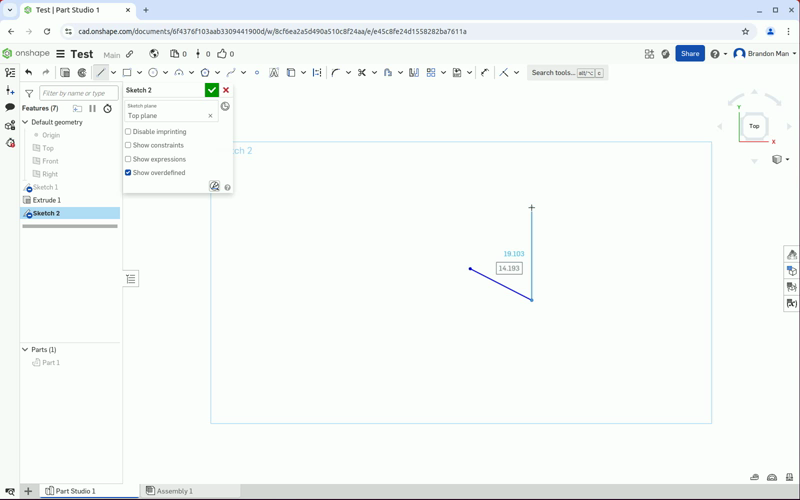
click(531, 207)
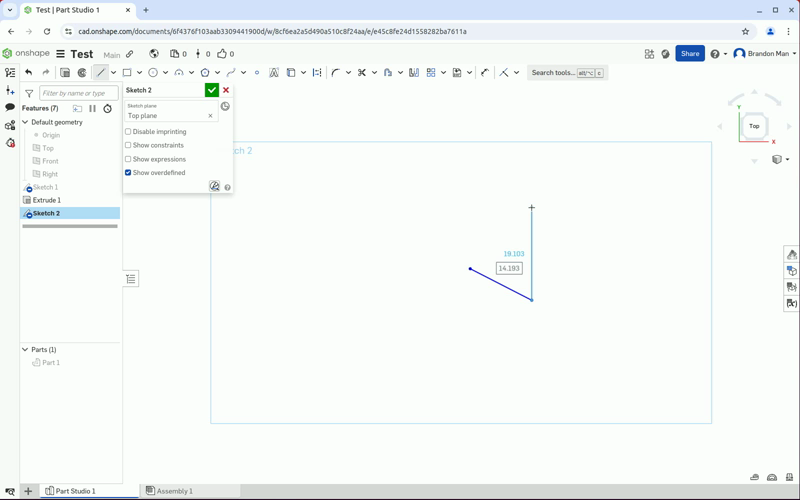
key_up(shift)
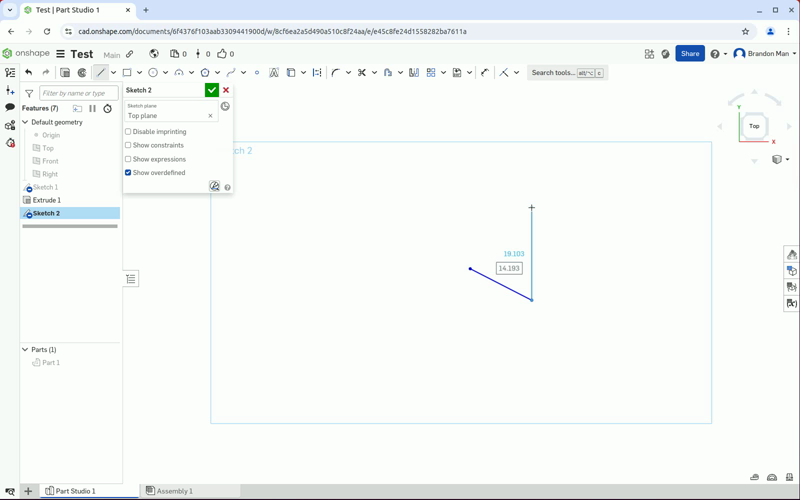
key_down(shift)
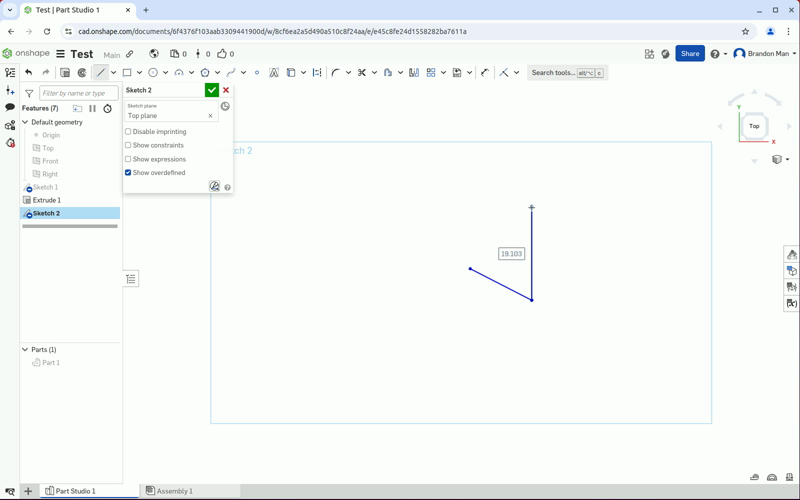
mouse_move(470, 237)
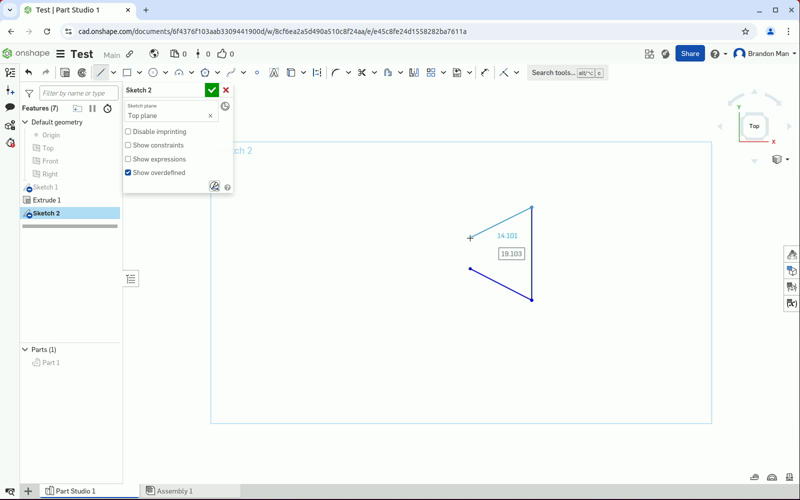
click(470, 237)
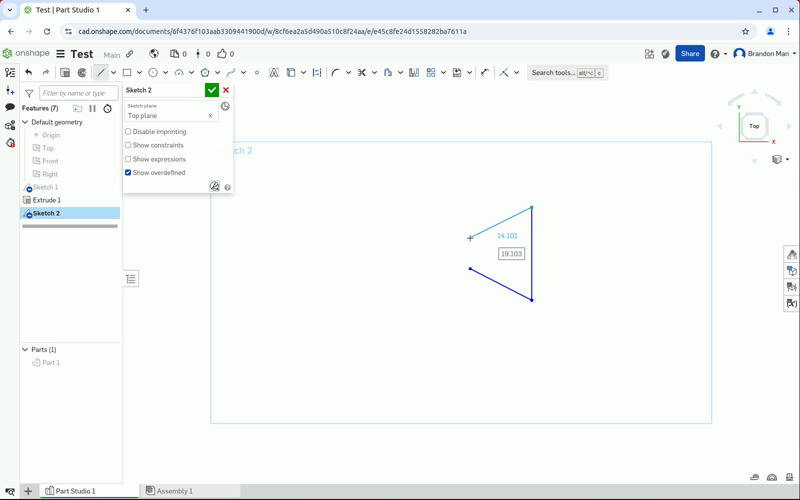
key_up(shift)
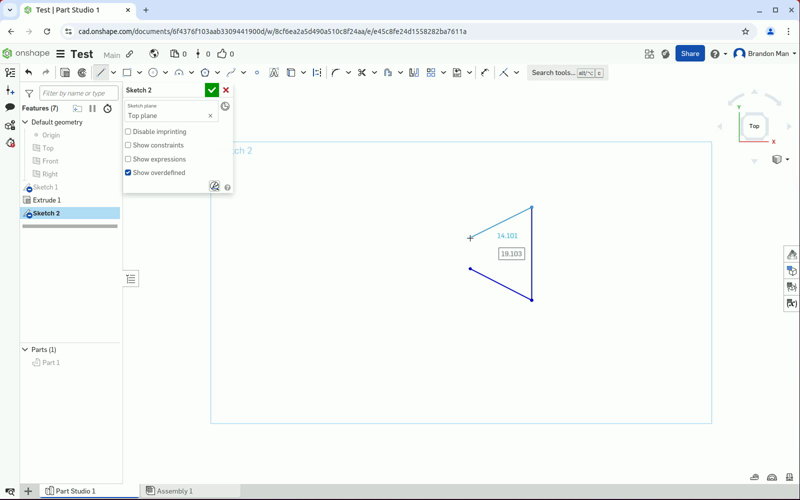
mouse_move(500, 237)
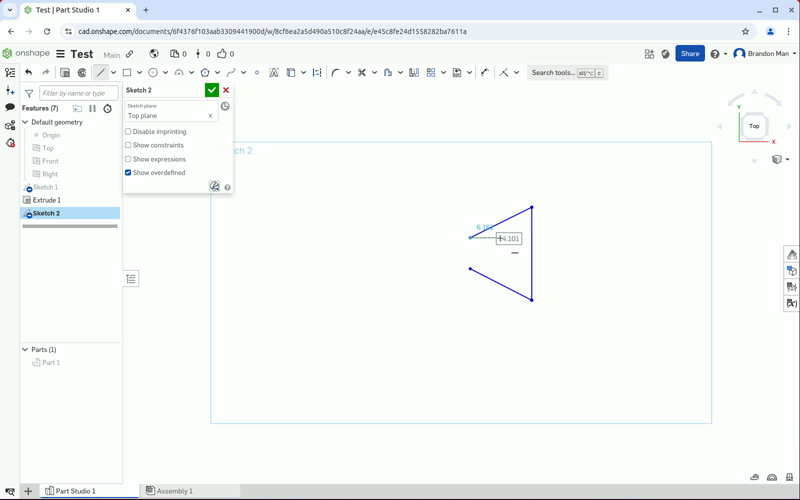
key_down(shift)
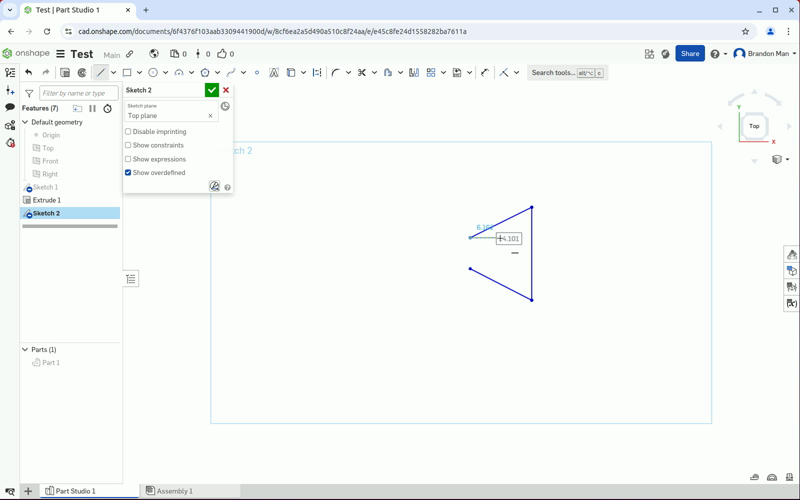
mouse_move(470, 268)
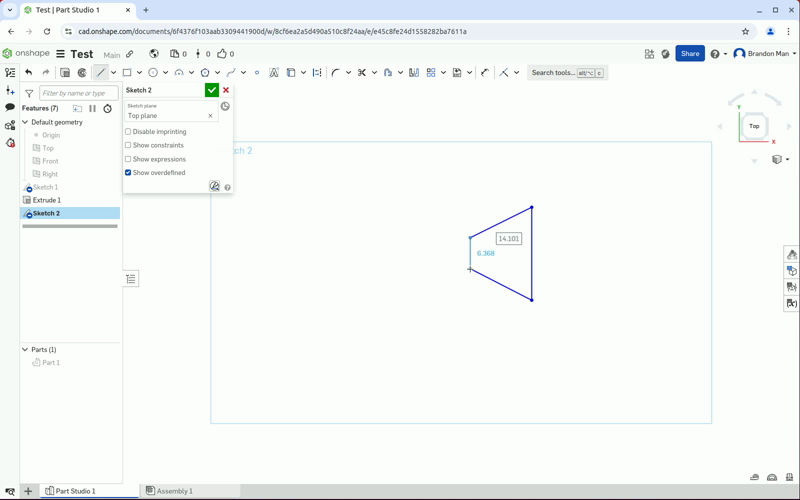
key_up(shift)
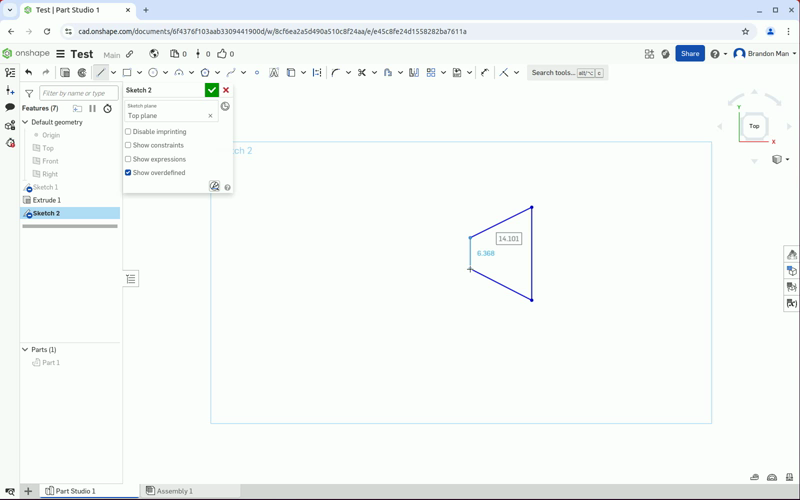
click(470, 268)
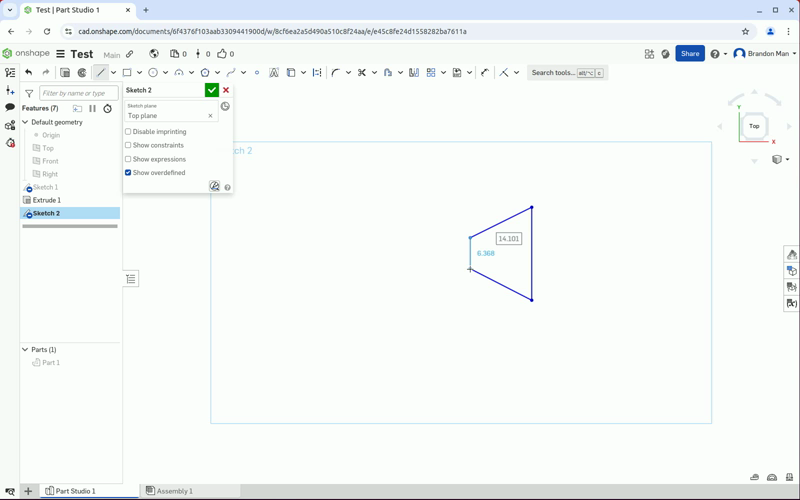
key(esc)
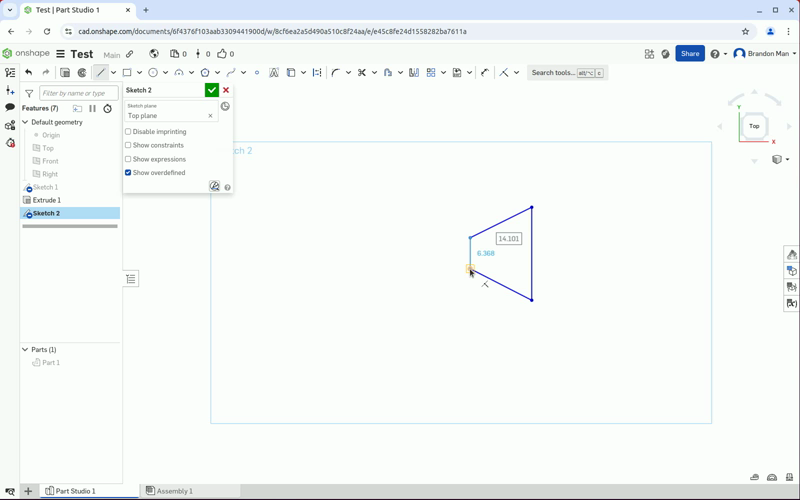
mouse_move(527, 287)
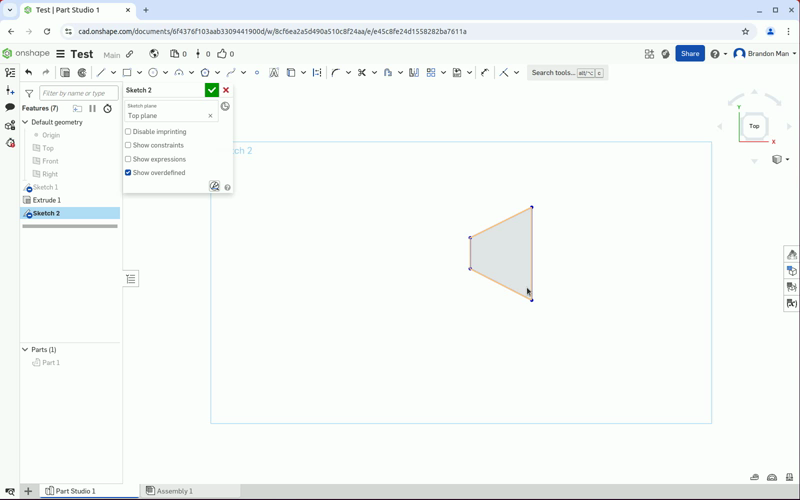
click(527, 287)
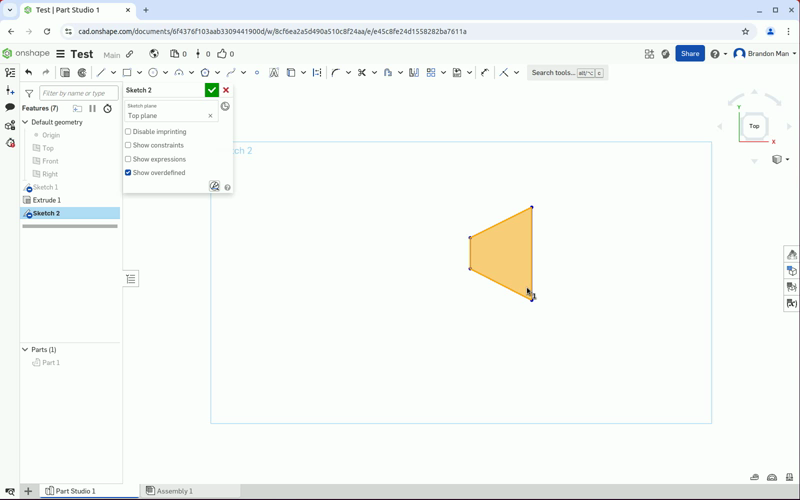
mouse_move(73, 352)
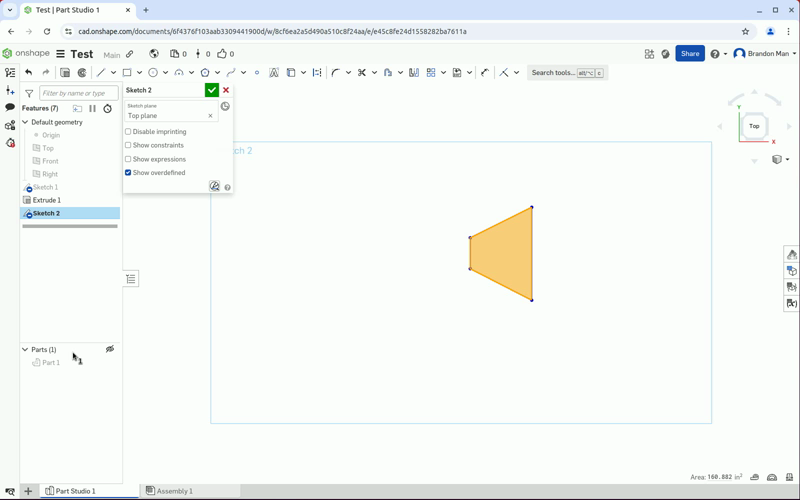
key(shift+y)
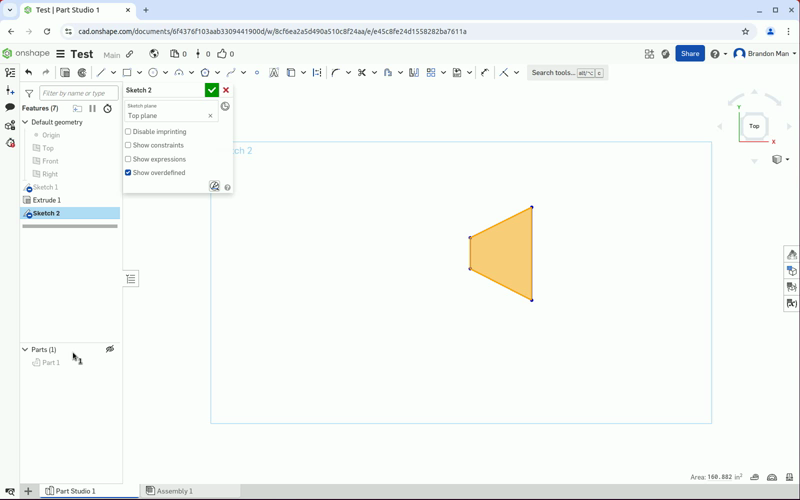
key(shift+e)
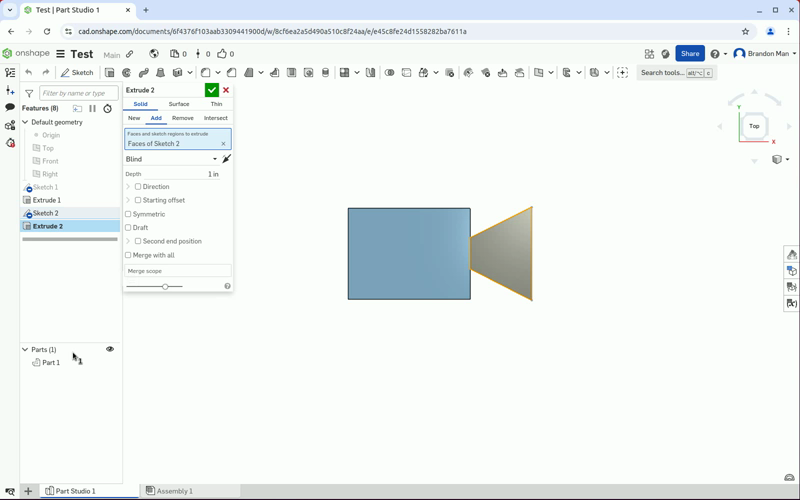
mouse_move(143, 106)
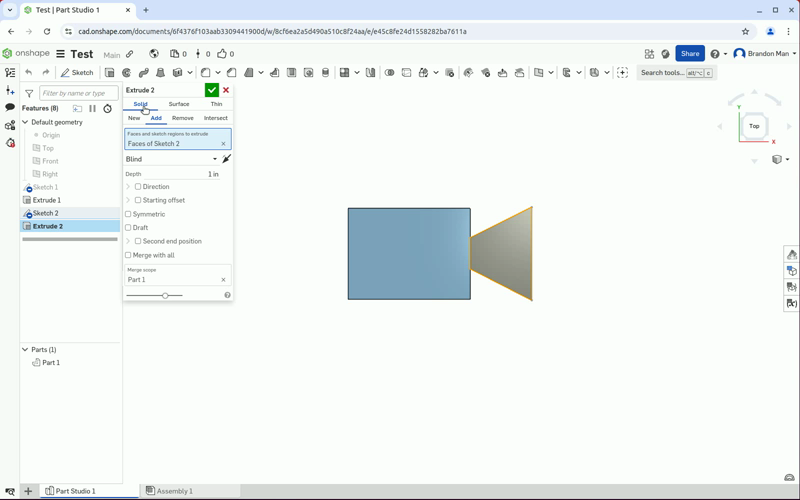
click(143, 106)
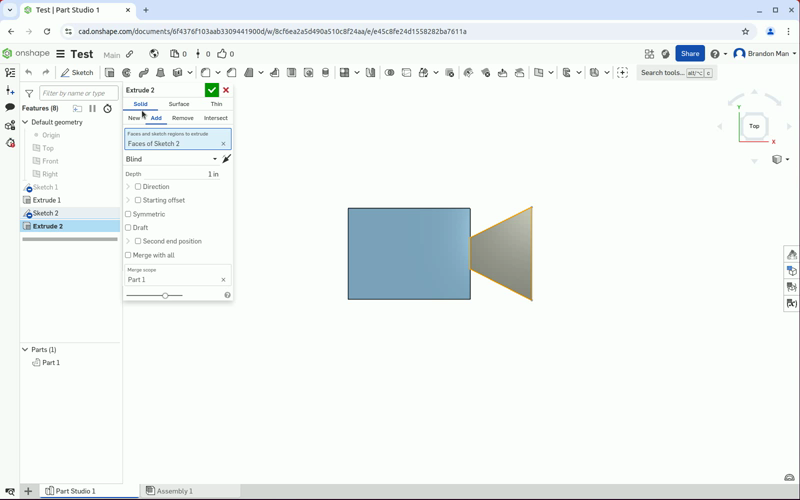
mouse_move(137, 120)
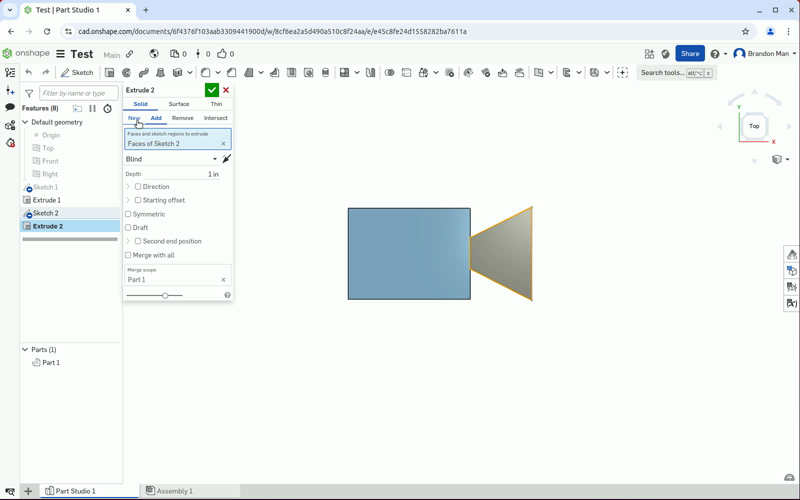
click(137, 120)
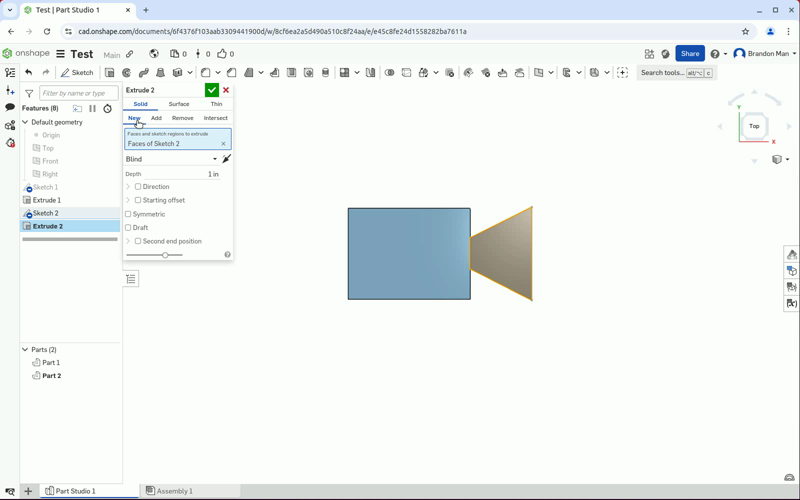
key(tab, 4)
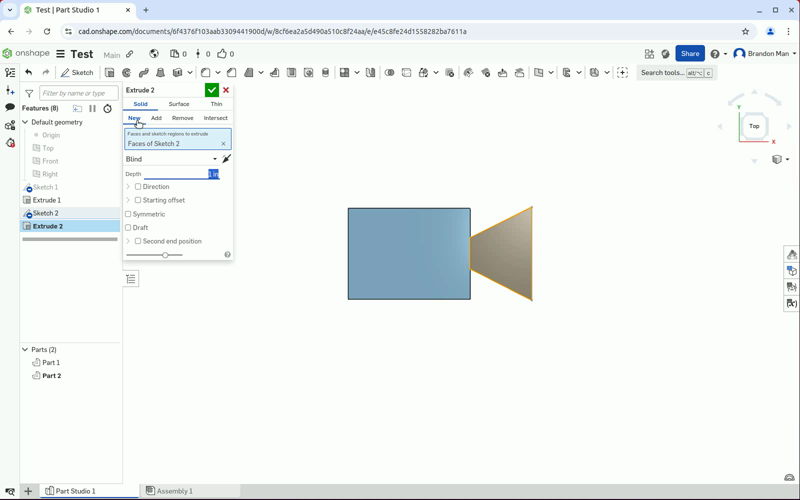
text(6.258)
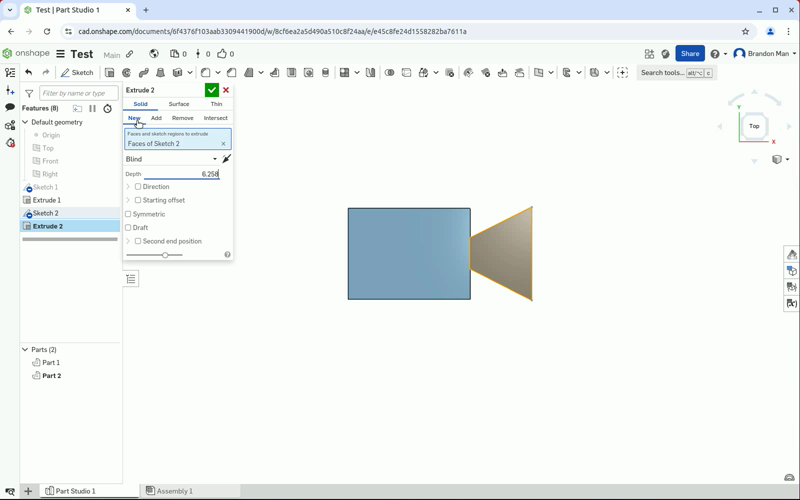
key(enter)
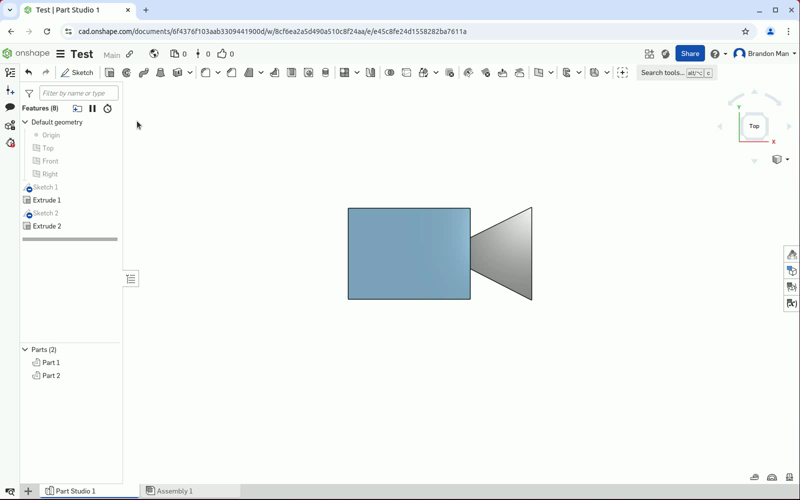
key(shift+h)
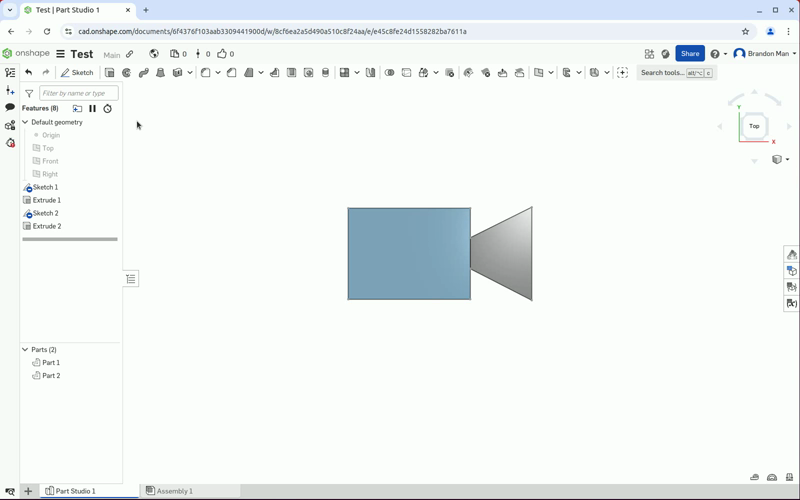
key(shift+h)
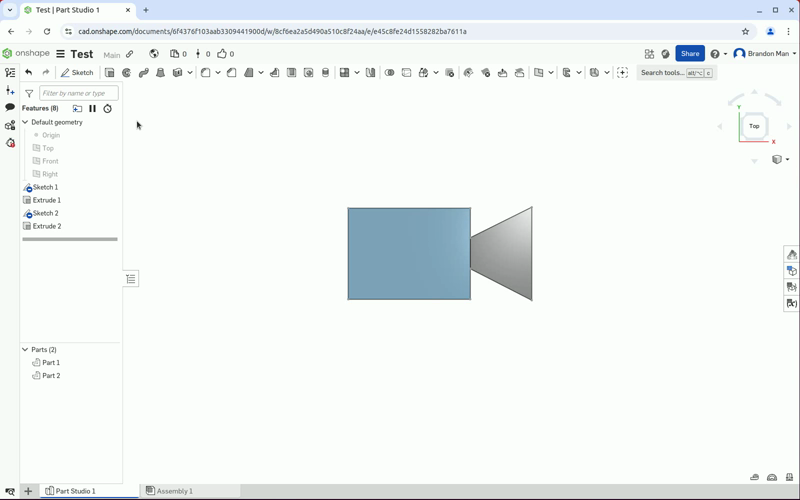
key(shift+7)
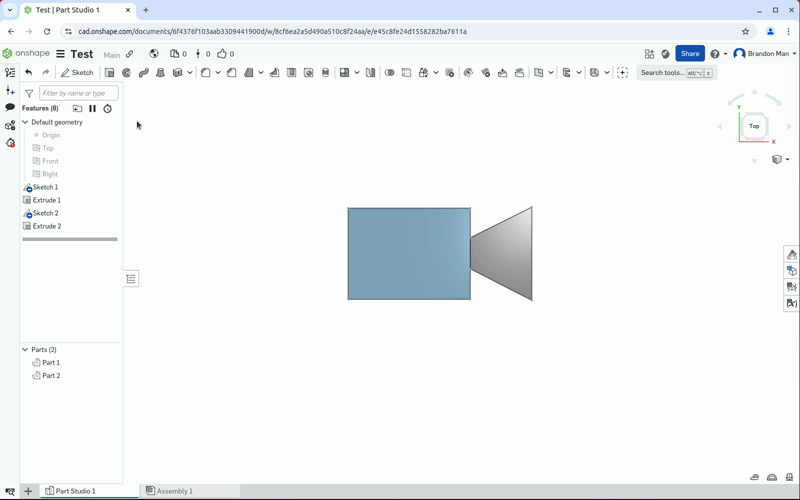
key(up, 3)
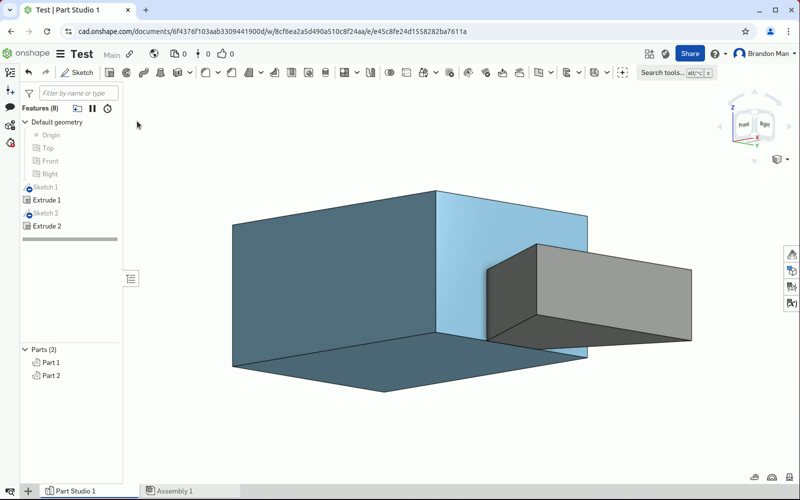
key(left, 3)
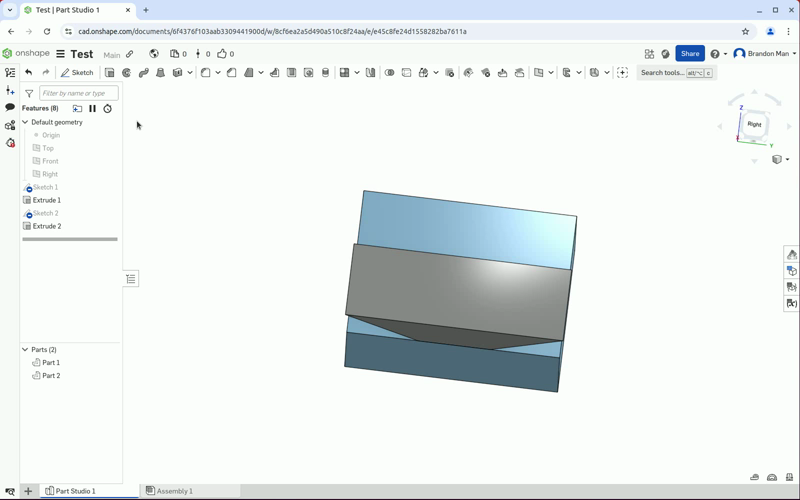
key(right, 3)
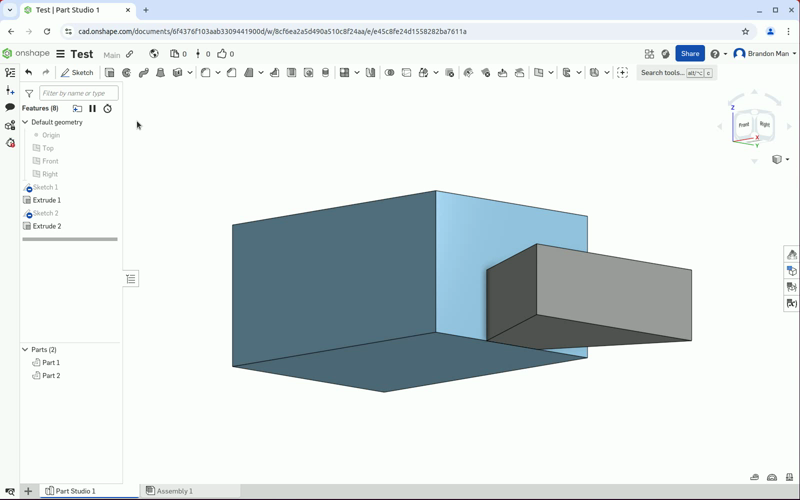
key(down, 3)
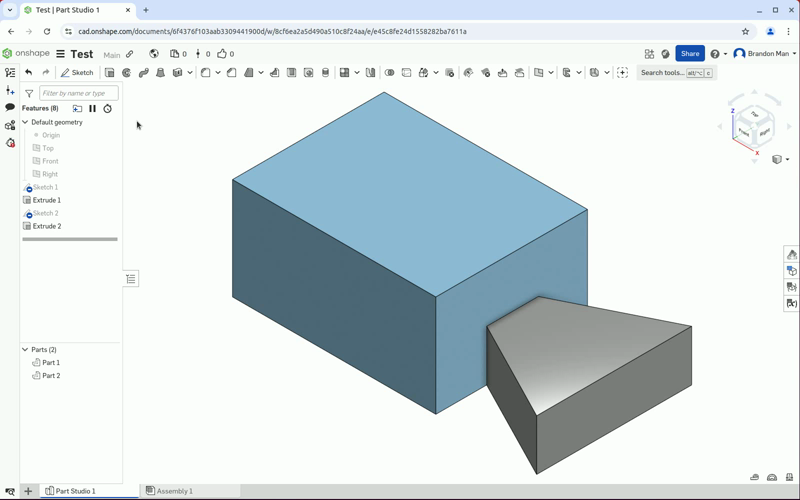
mouse_move(73, 189)
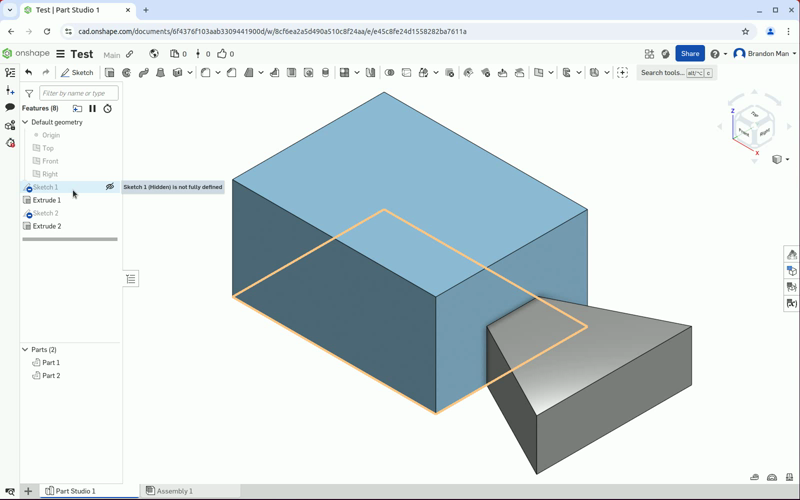
click(73, 189)